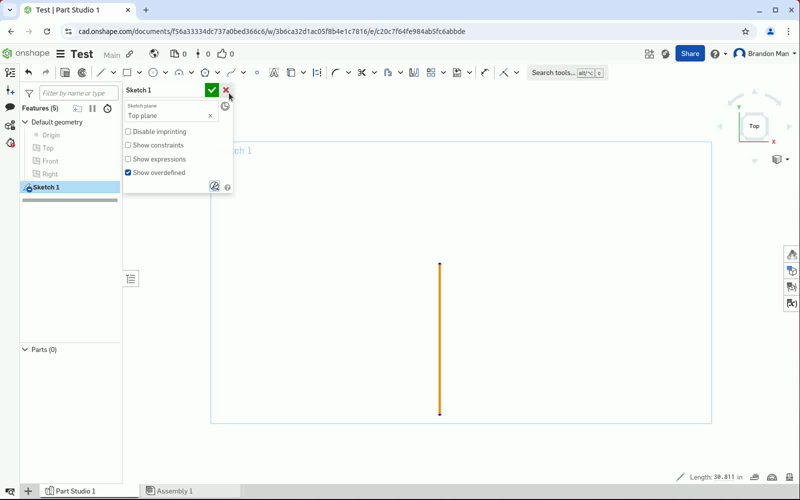
key(shift+h)
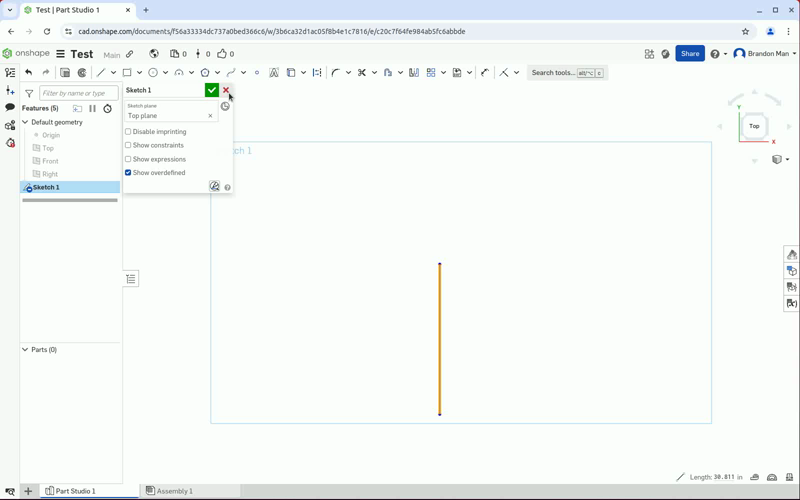
key(shift+s)
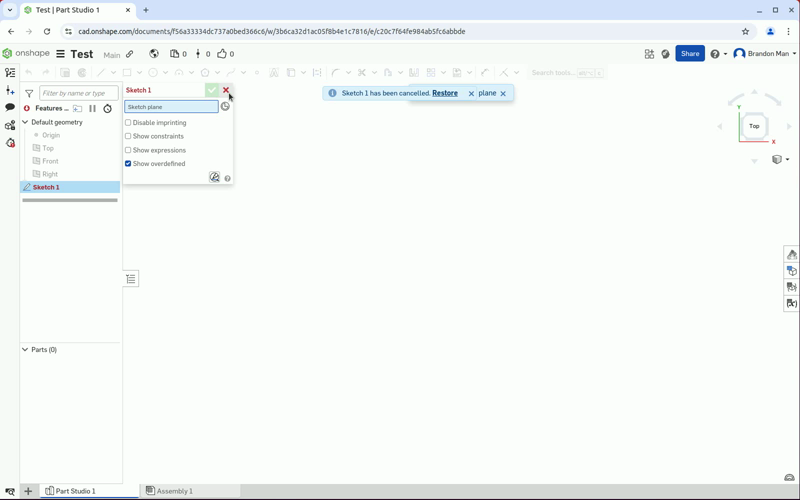
mouse_move(73, 150)
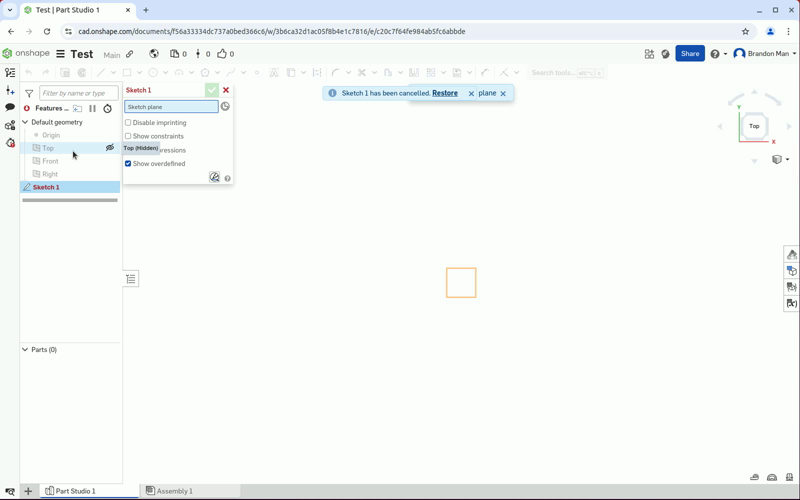
click(73, 150)
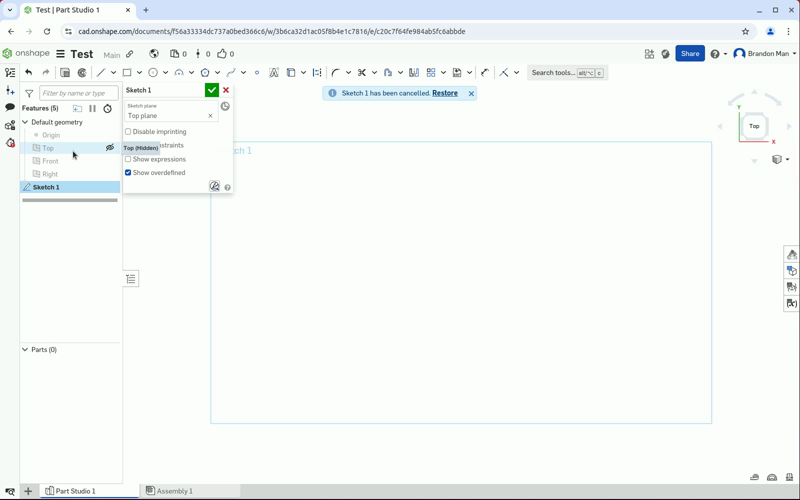
mouse_move(73, 352)
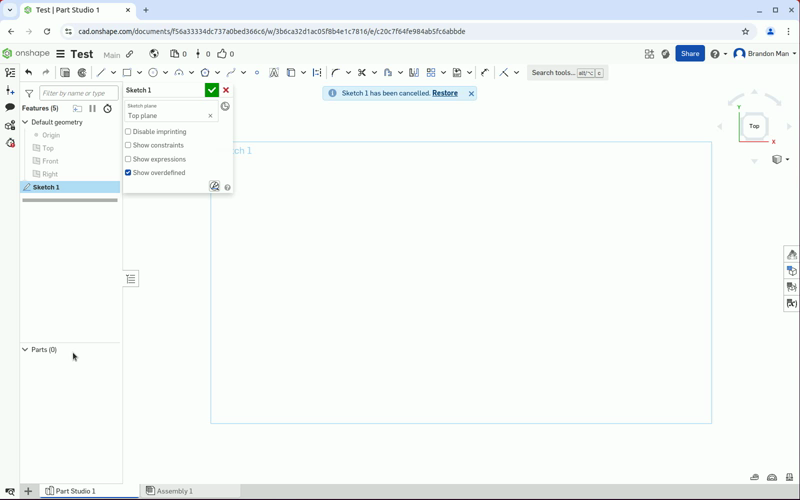
key(y)
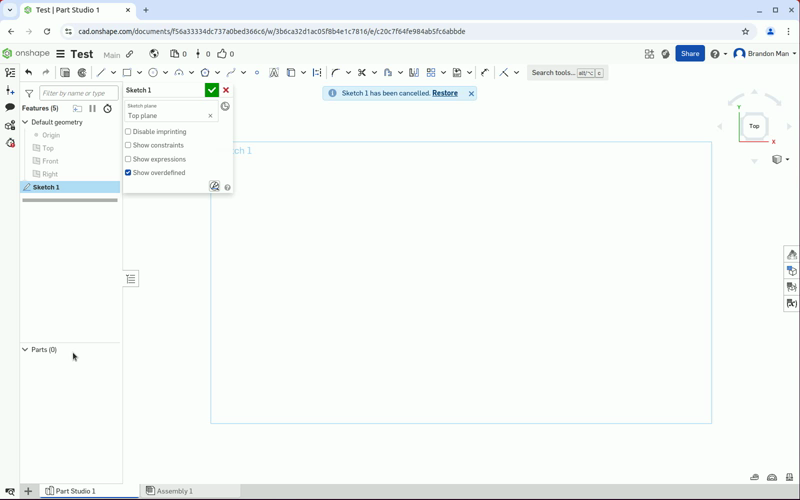
key(l)
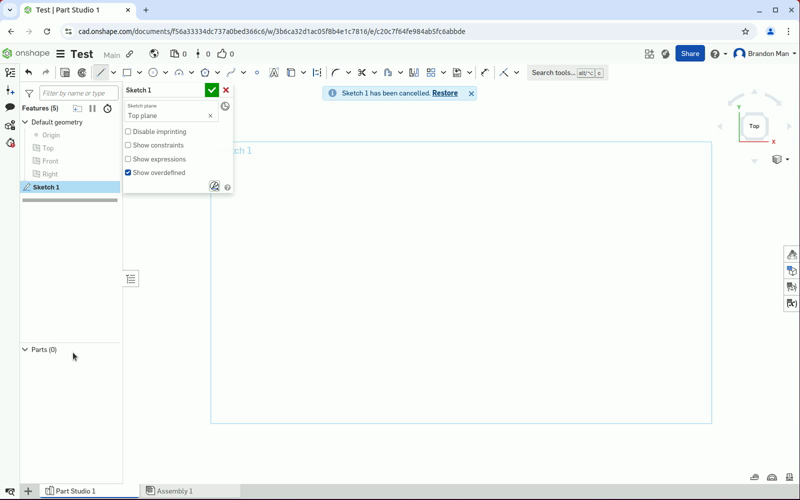
key_down(shift)
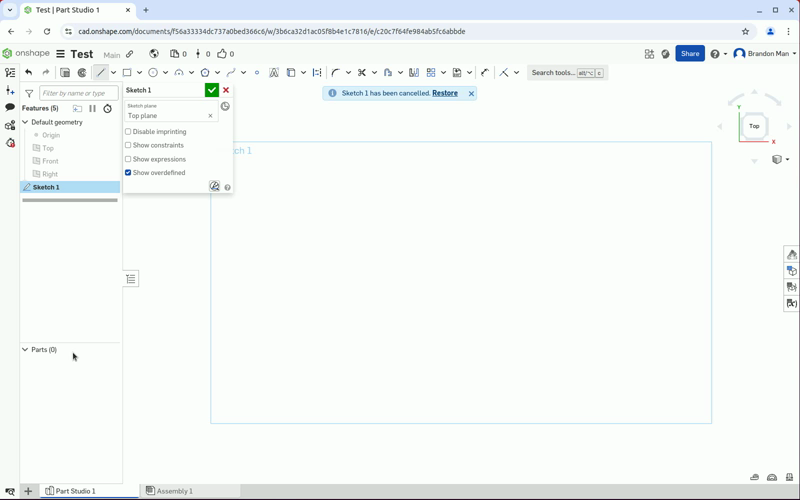
mouse_move(365, 335)
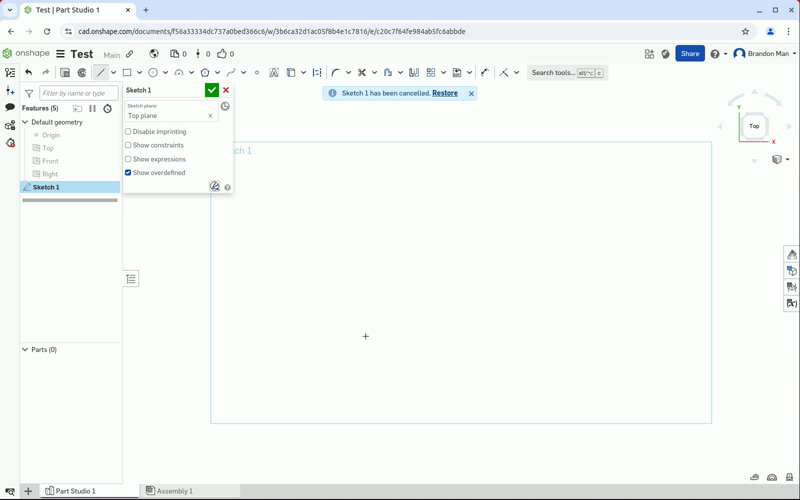
click(365, 335)
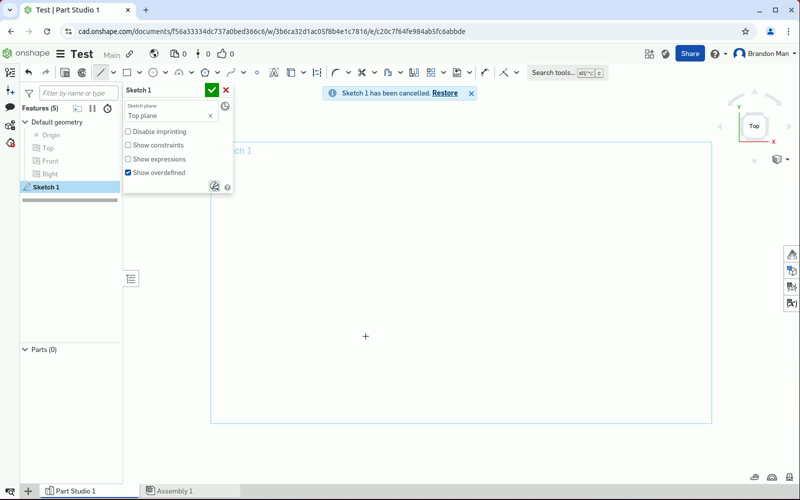
key_up(shift)
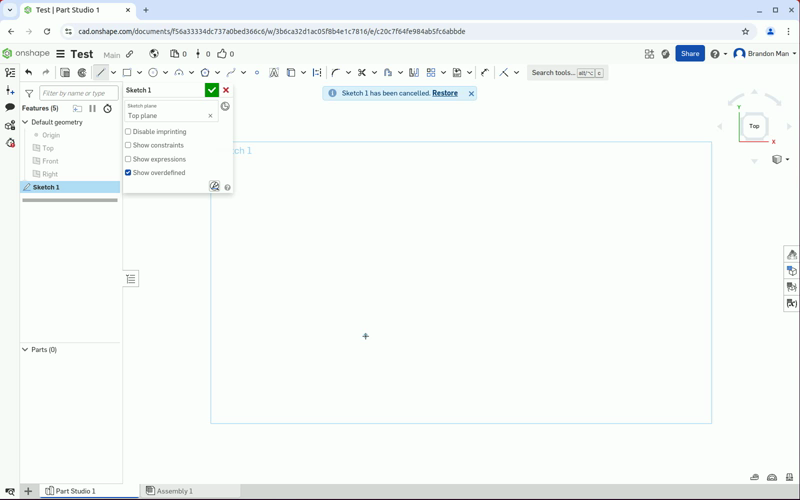
key_down(shift)
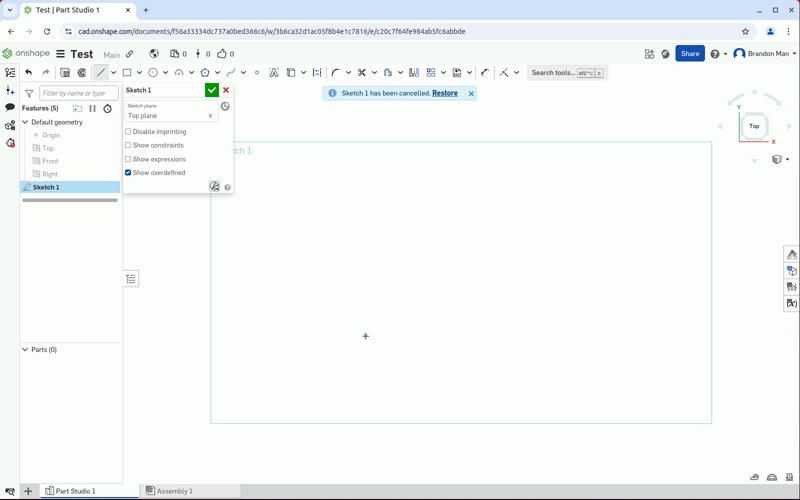
mouse_move(571, 335)
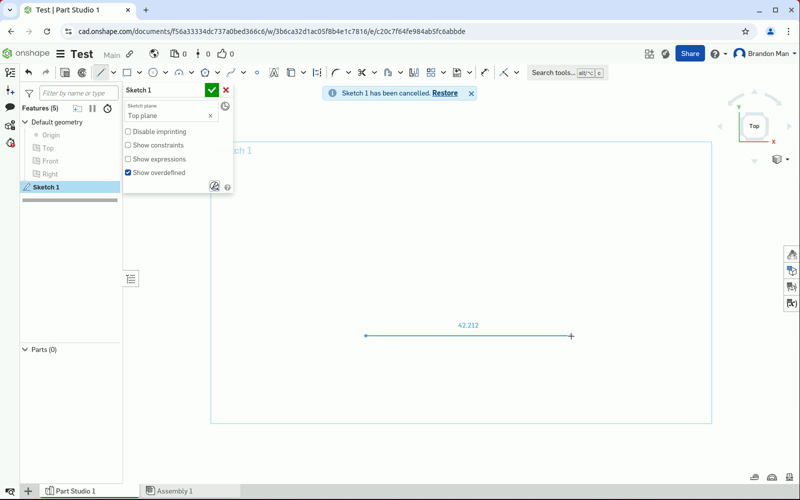
click(571, 335)
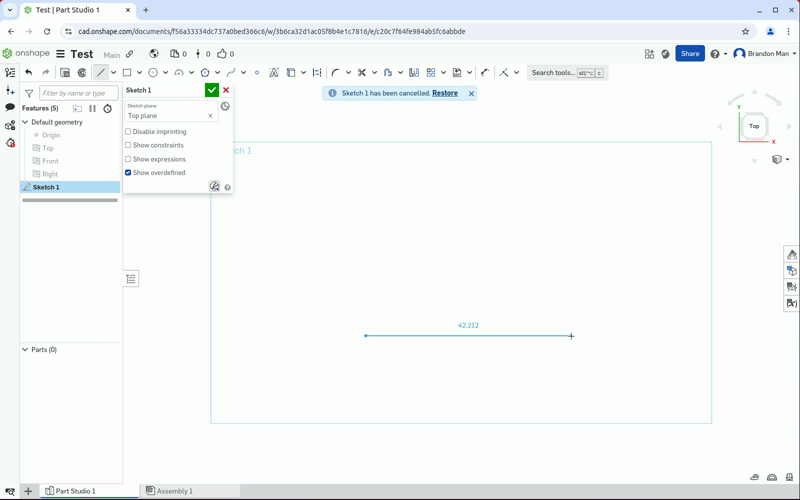
key_up(shift)
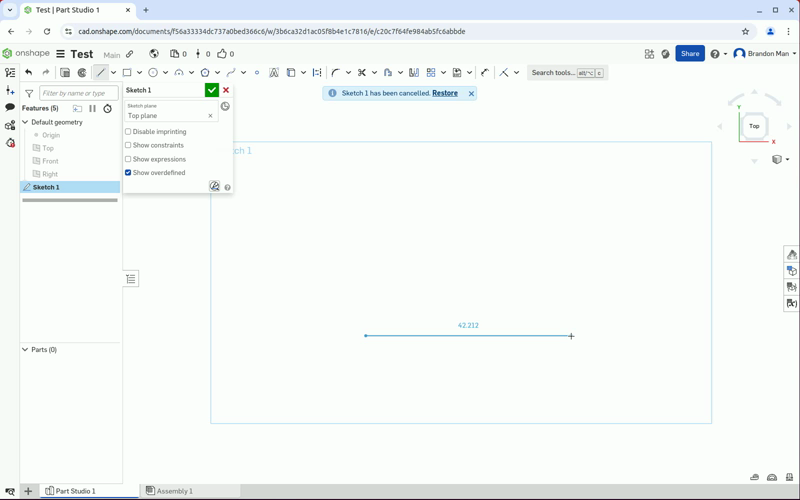
key_down(shift)
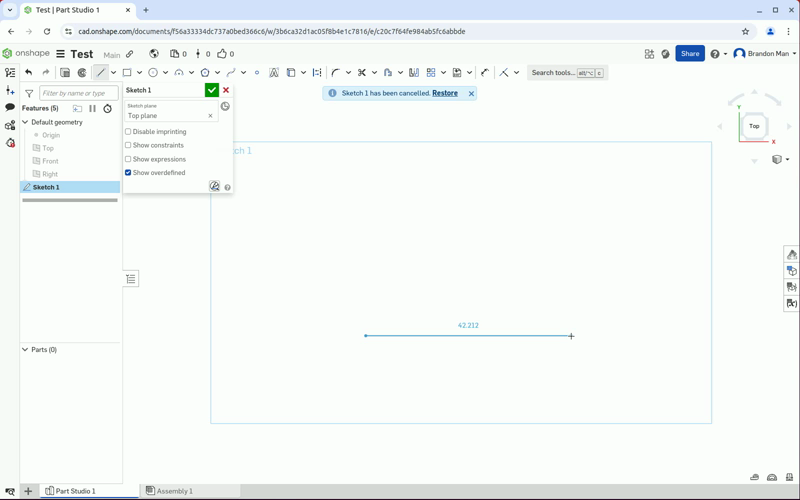
mouse_move(571, 204)
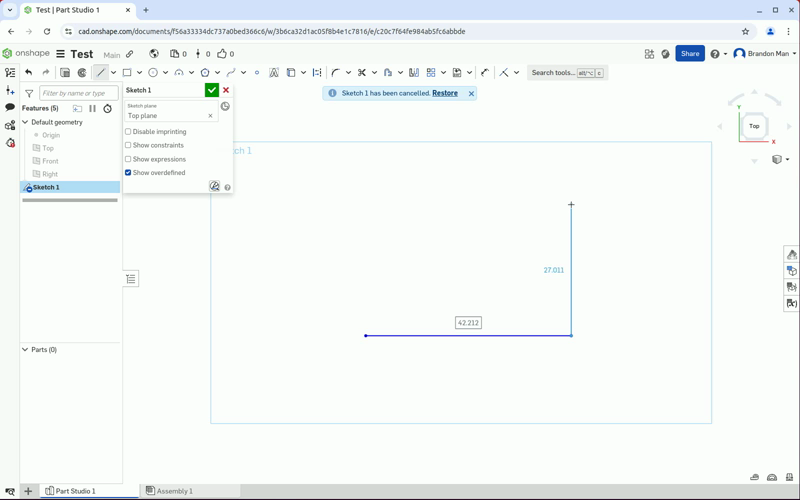
click(571, 204)
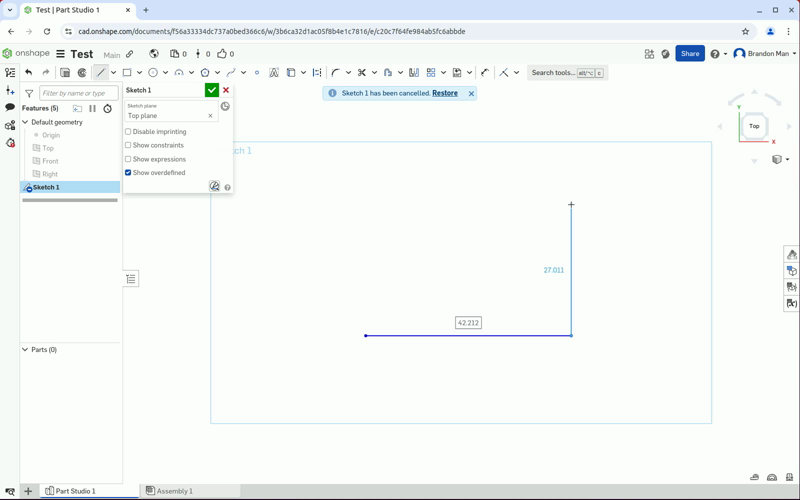
key_up(shift)
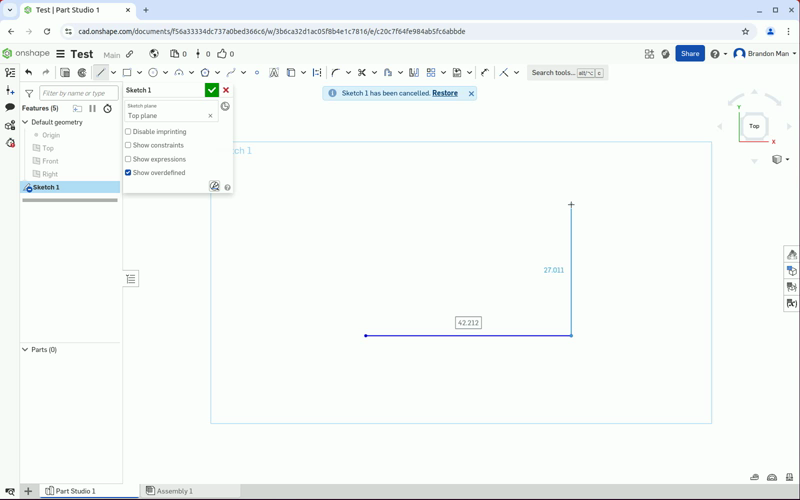
key_down(shift)
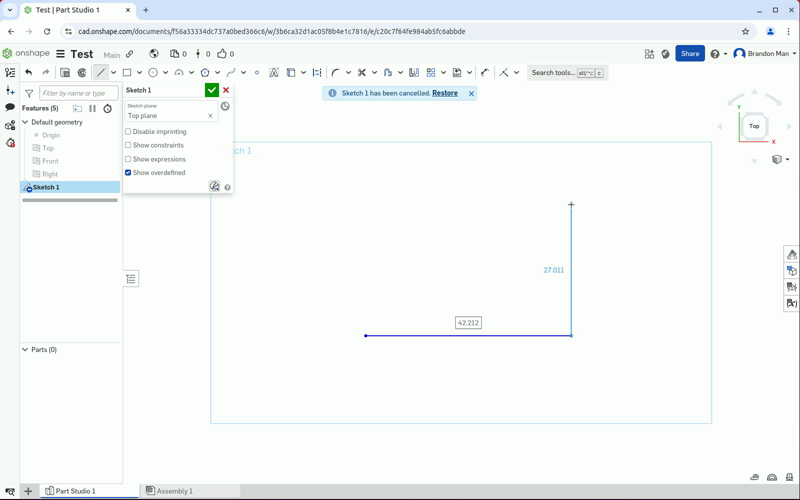
mouse_move(365, 204)
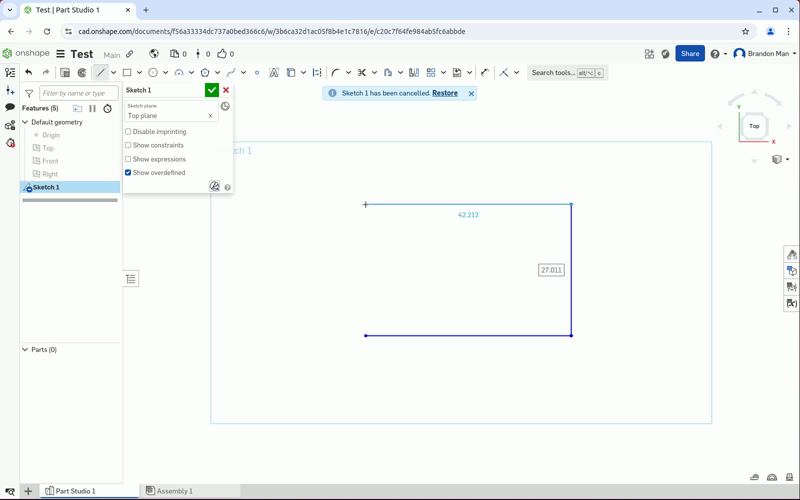
click(365, 204)
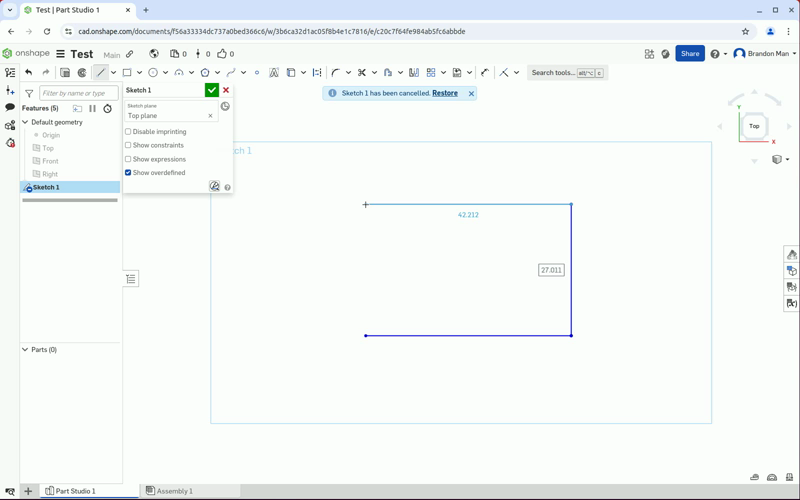
key_up(shift)
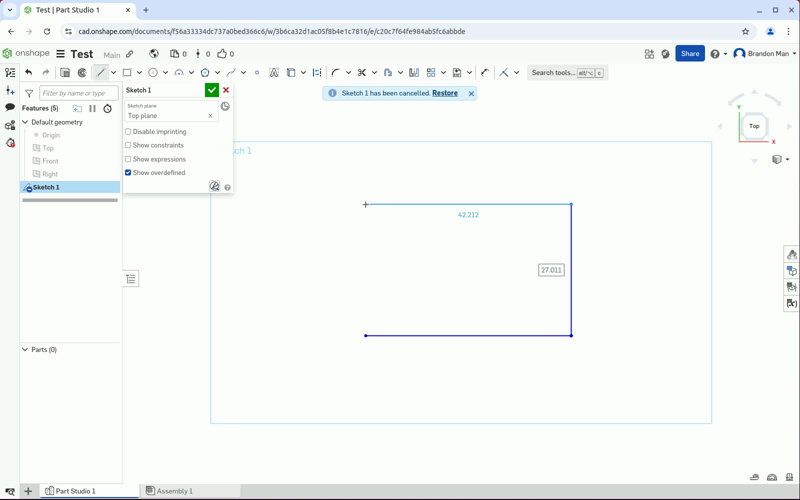
key_down(shift)
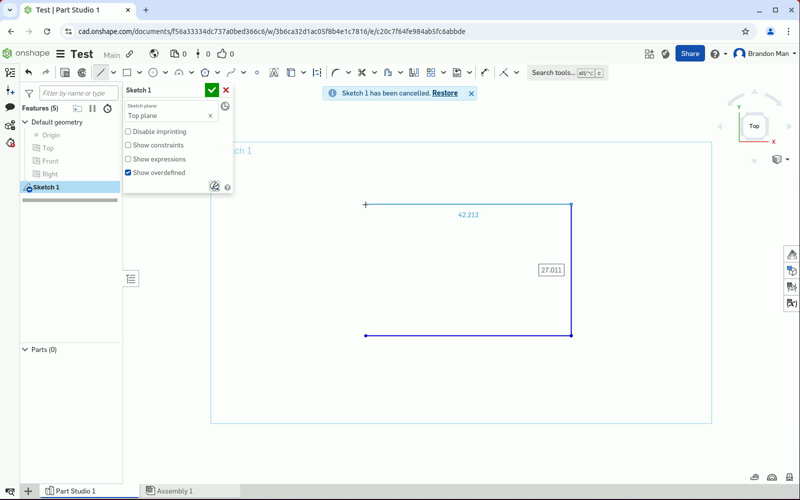
mouse_move(365, 335)
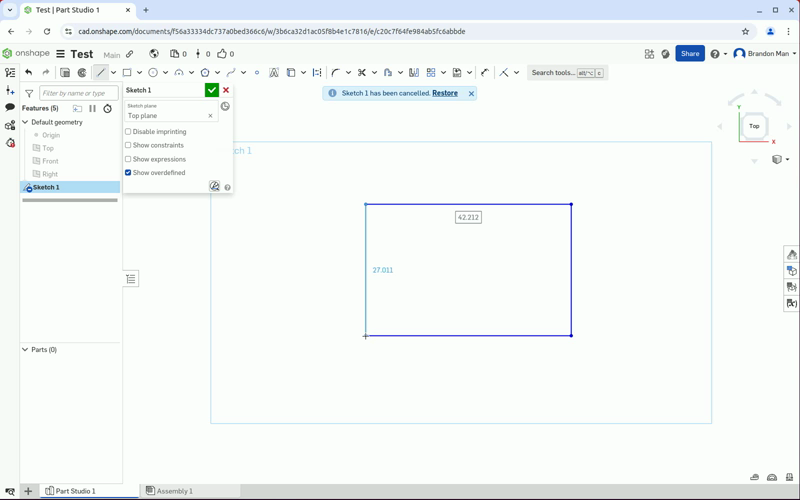
key_up(shift)
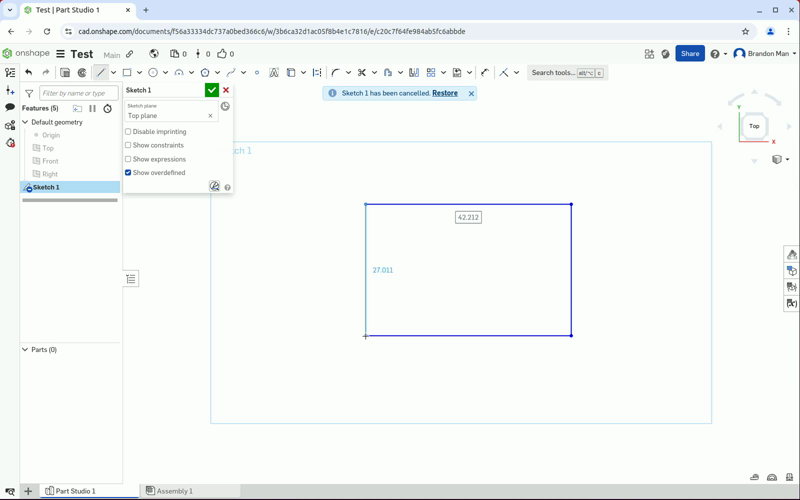
click(365, 335)
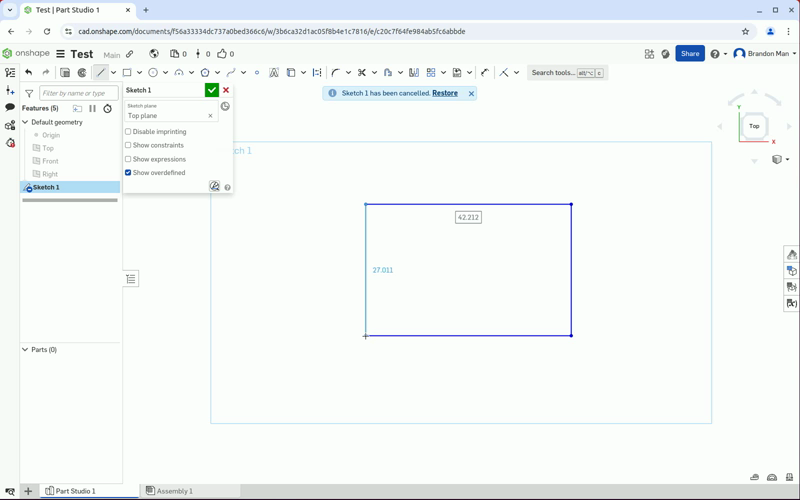
key(esc)
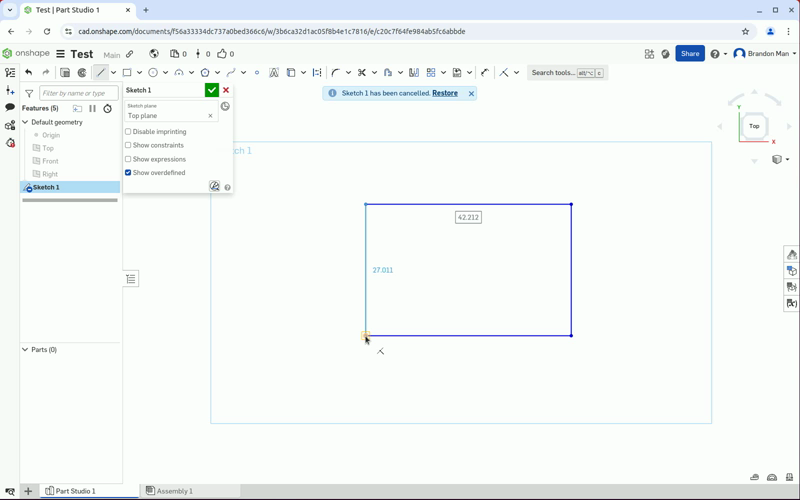
mouse_move(441, 292)
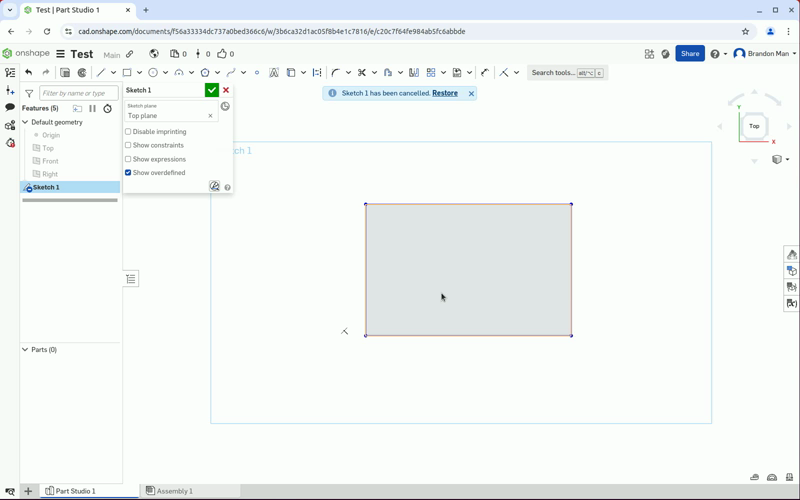
click(441, 292)
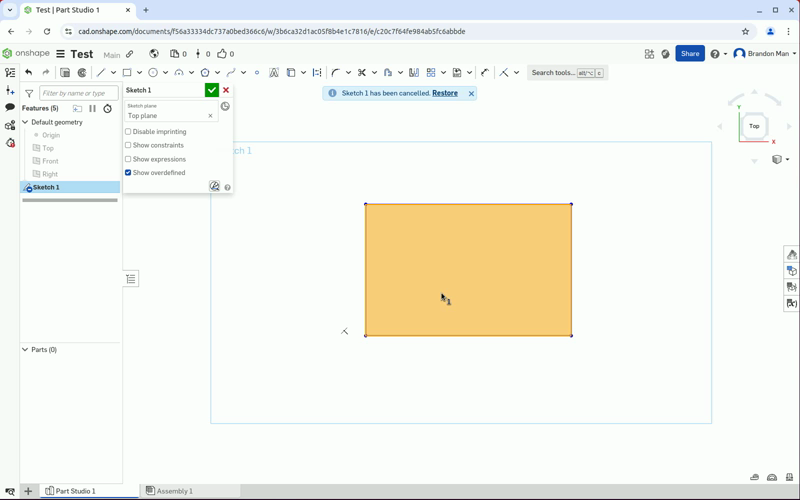
mouse_move(73, 352)
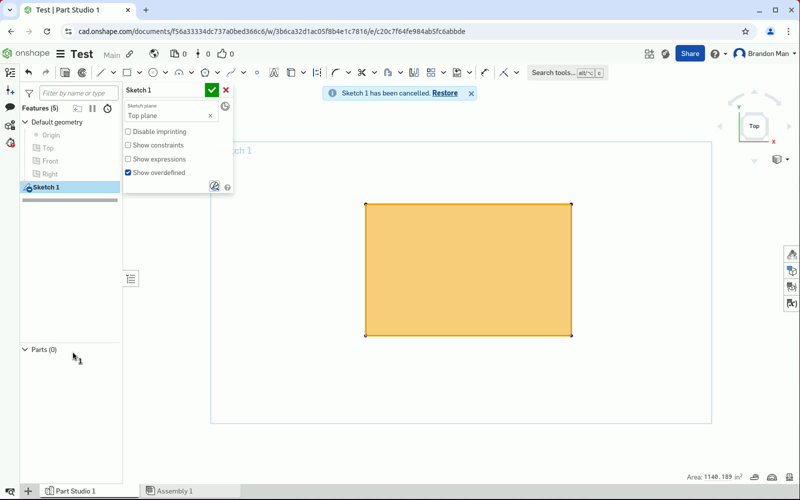
key(shift+y)
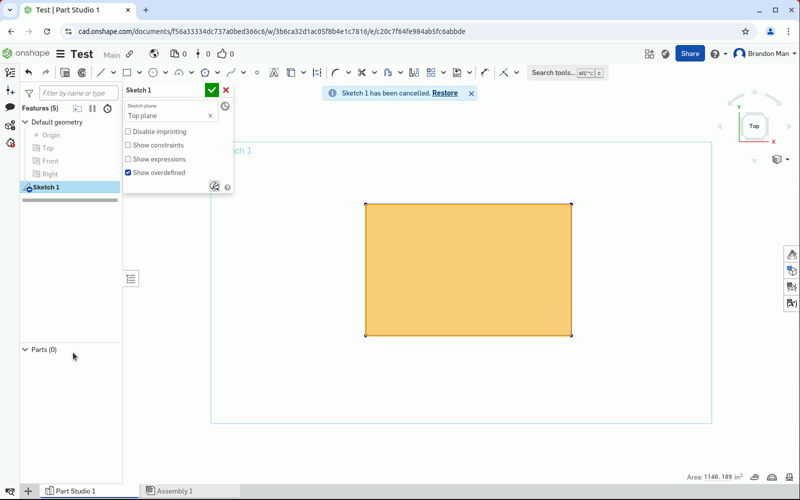
key(shift+e)
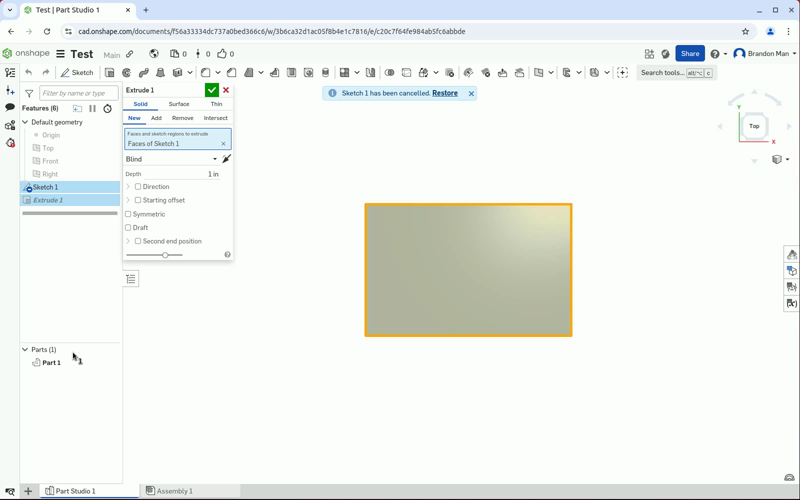
mouse_move(143, 106)
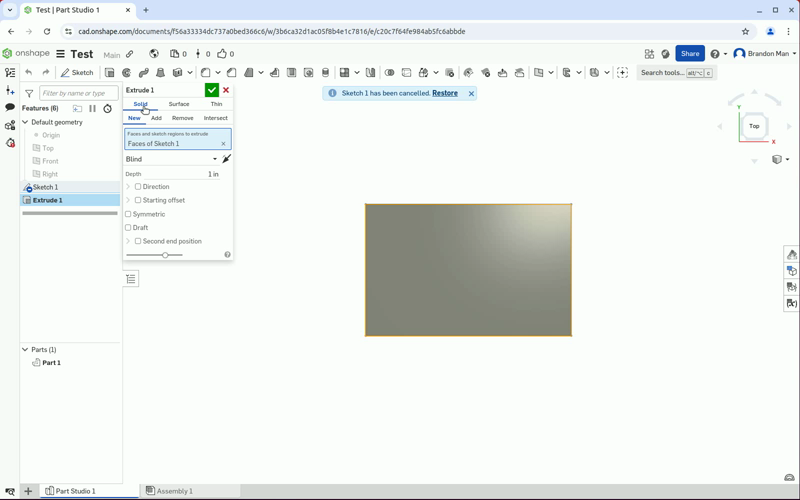
click(143, 106)
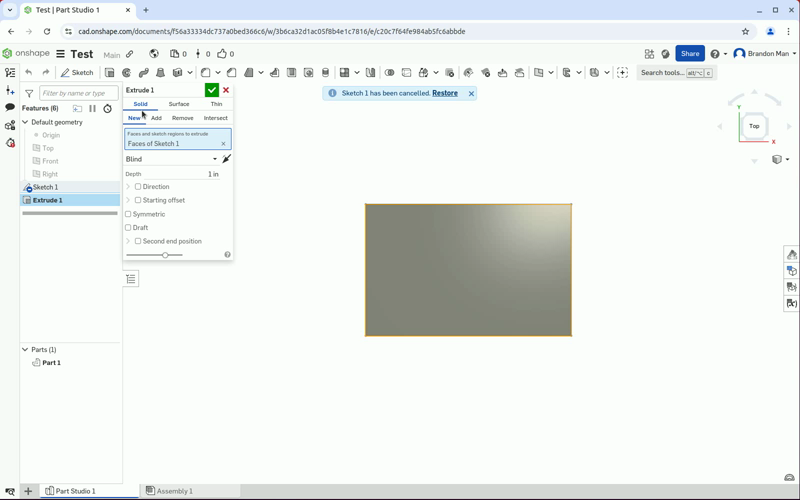
mouse_move(137, 120)
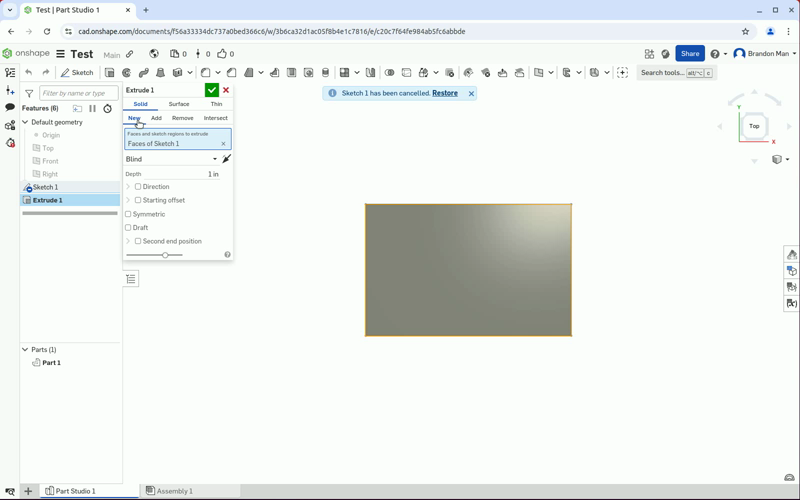
click(137, 120)
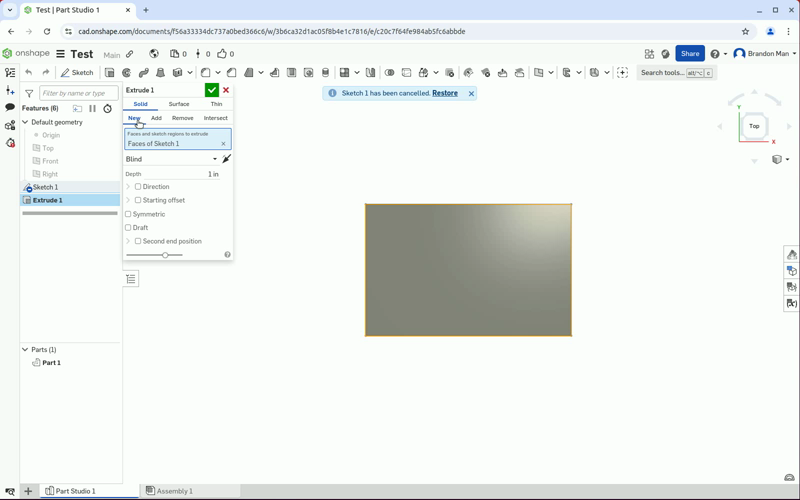
key(tab, 4)
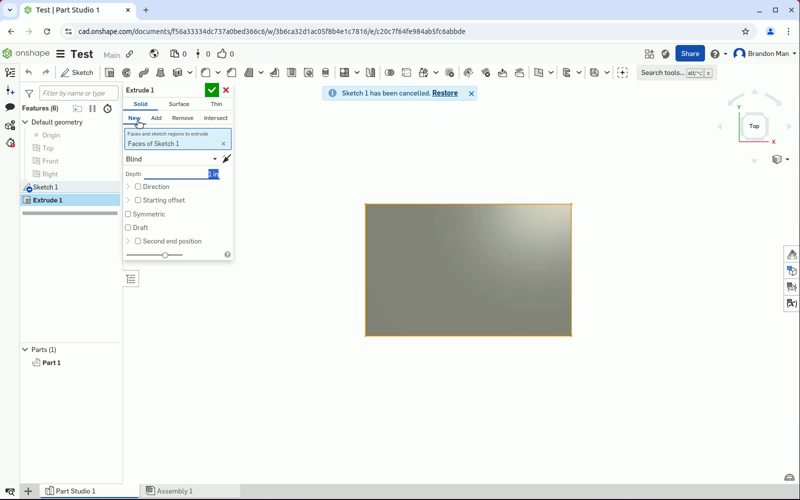
text(9.869)
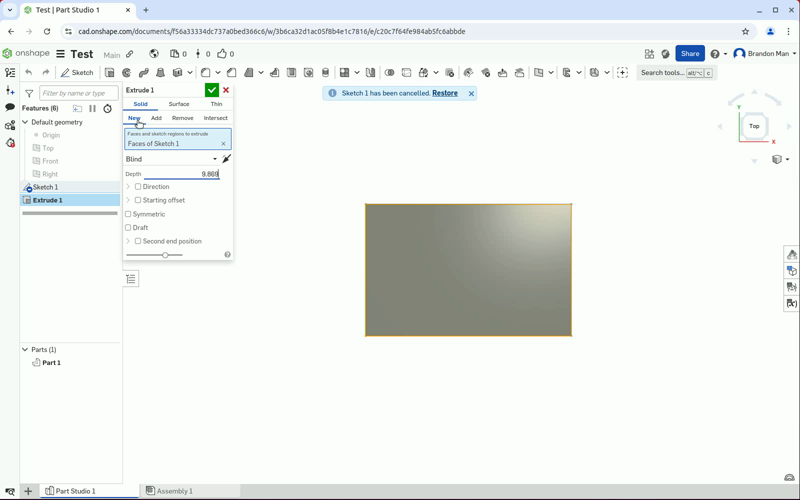
key(enter)
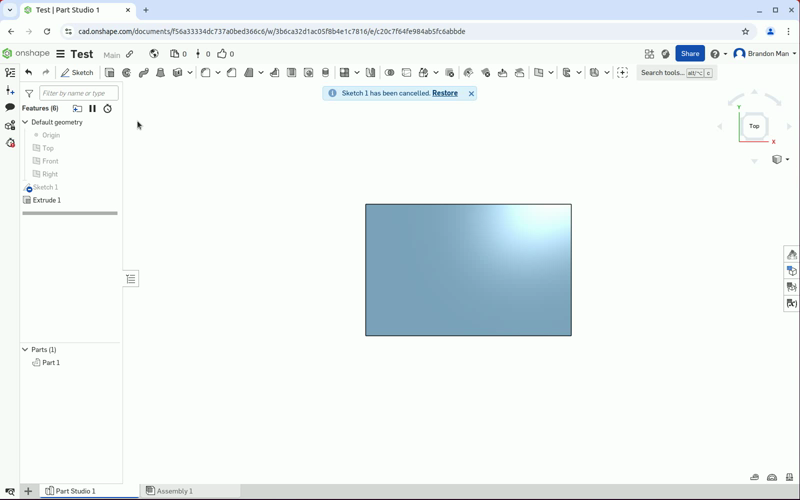
key(shift+h)
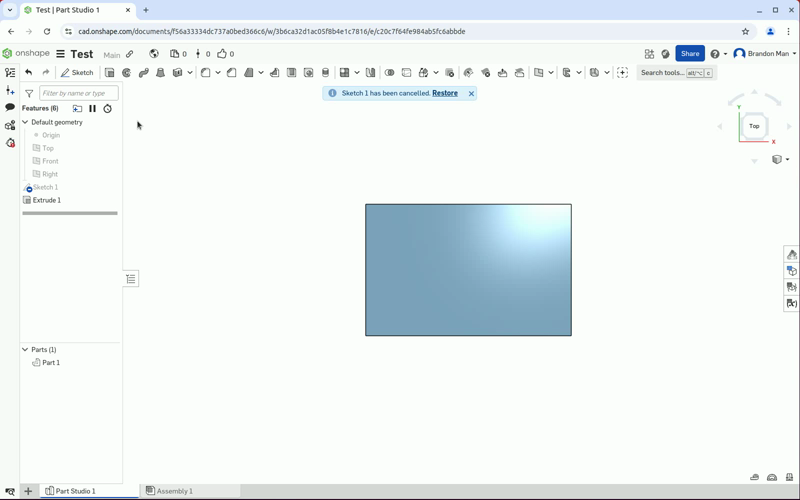
key(shift+h)
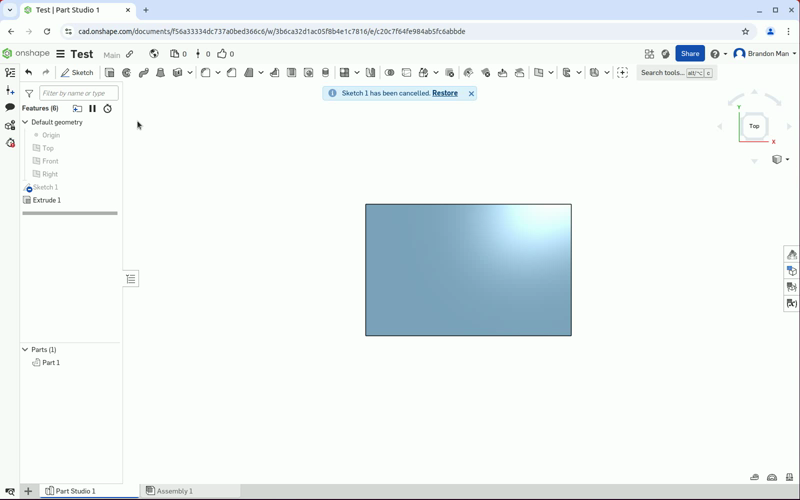
mouse_move(73, 189)
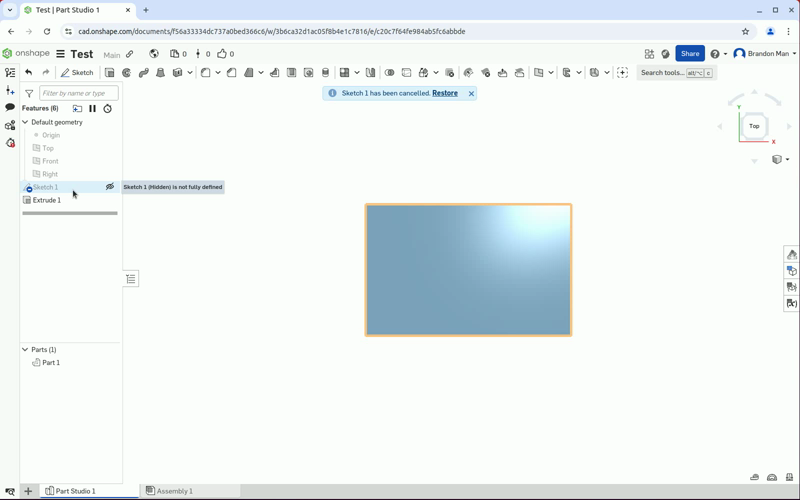
click(73, 189)
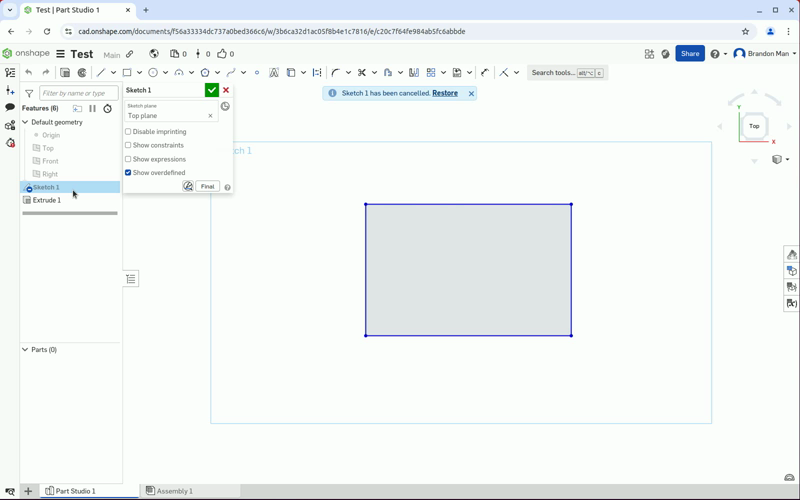
mouse_move(229, 92)
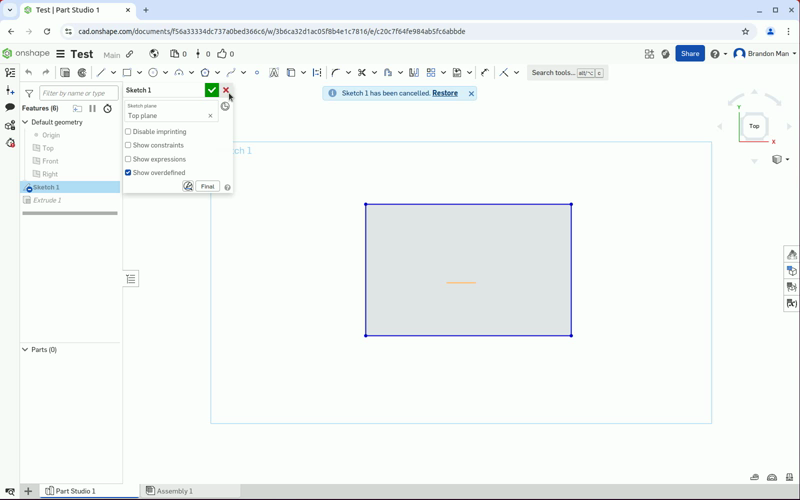
click(229, 92)
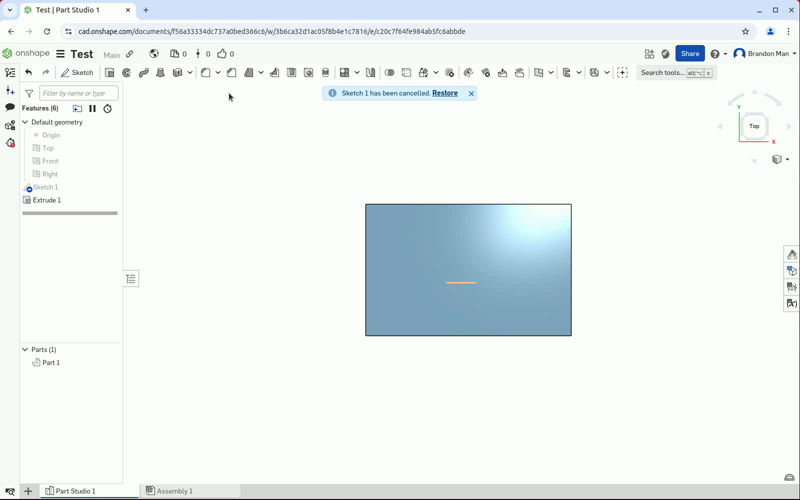
mouse_move(73, 352)
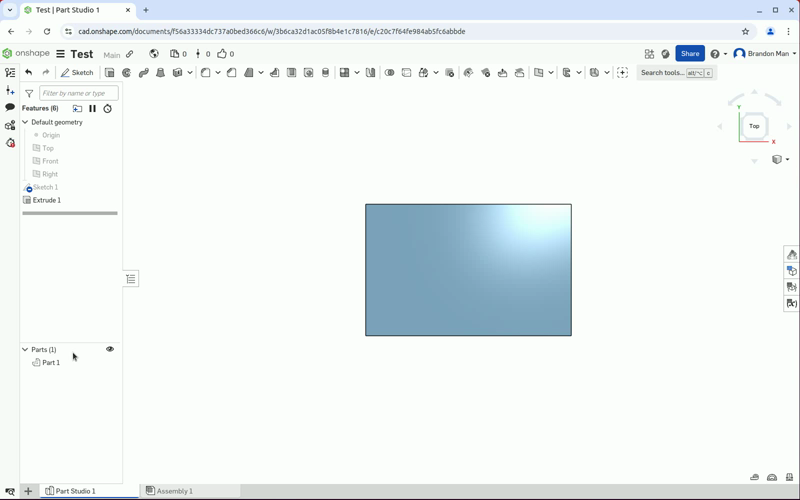
key(y)
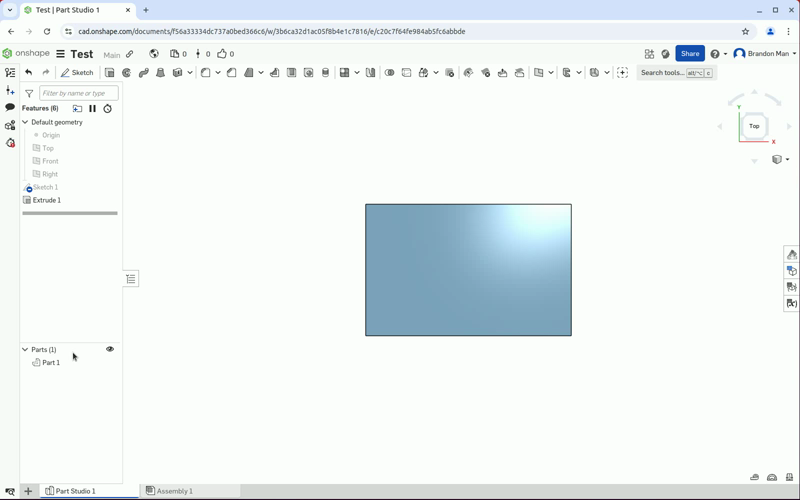
key(shift+p)
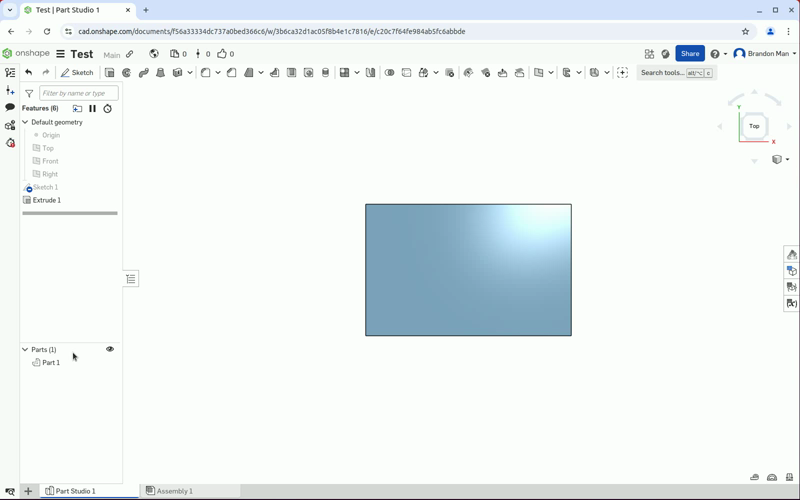
key(space)
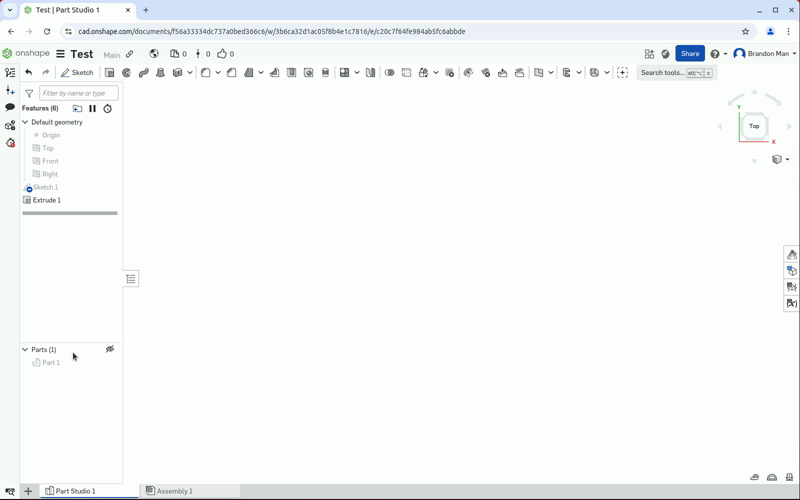
key_down(shift)
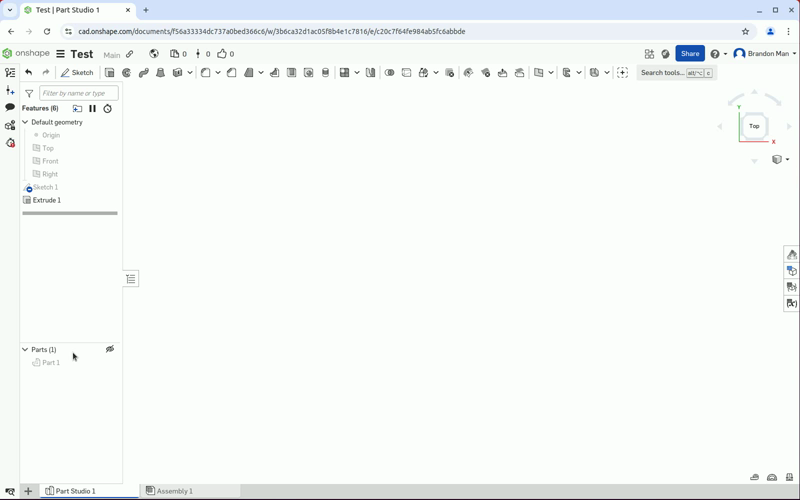
key(up)
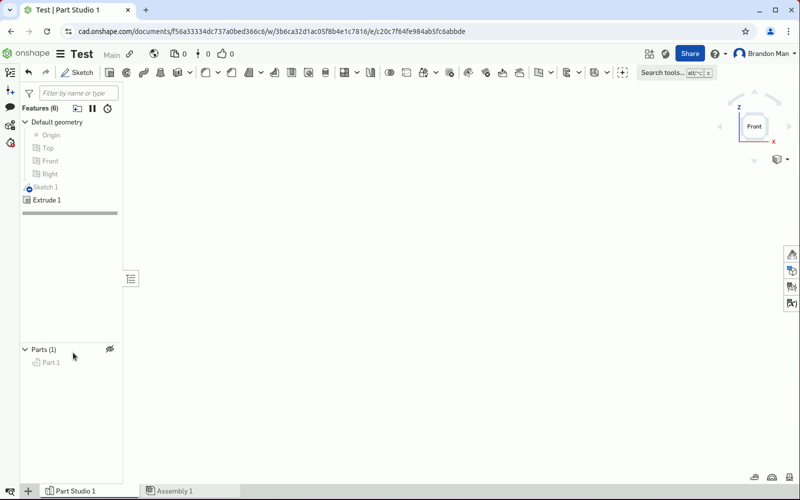
key_up(shift)
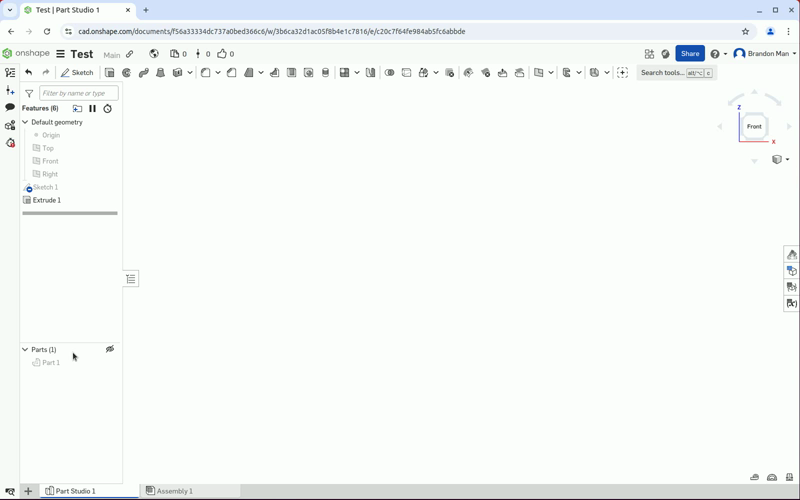
key(space)
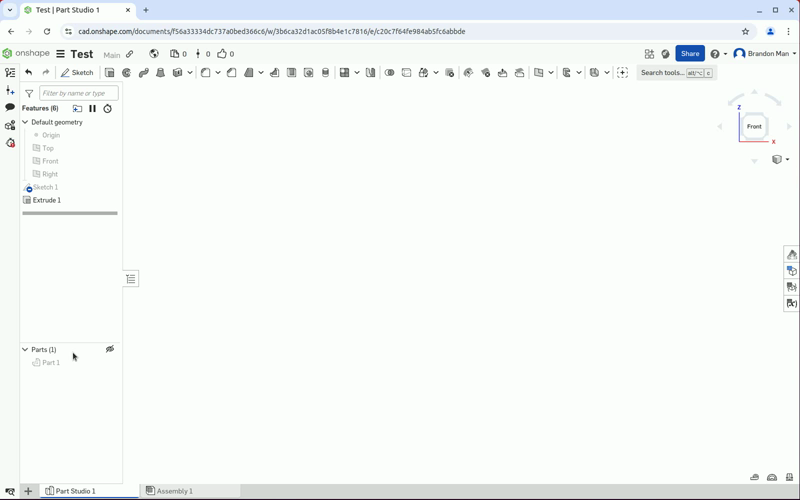
key_down(shift)
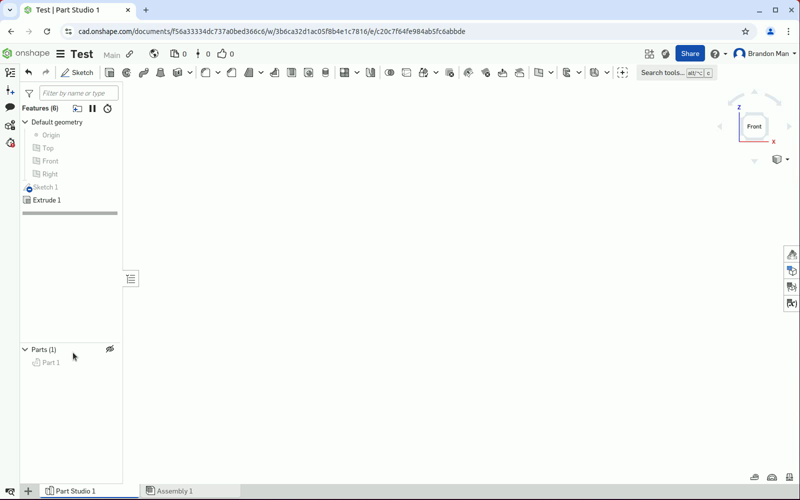
key(left)
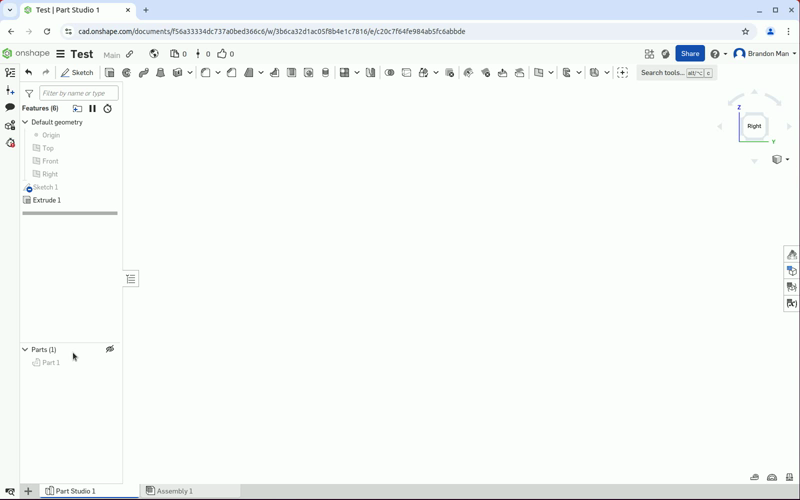
key_up(shift)
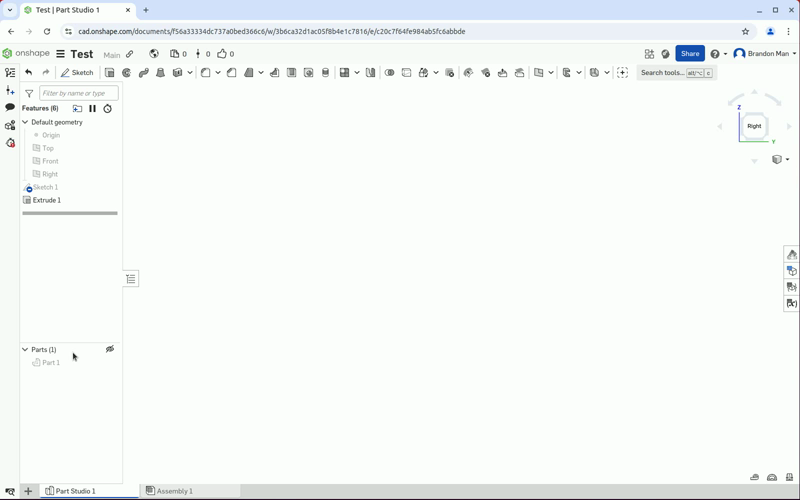
mouse_move(73, 352)
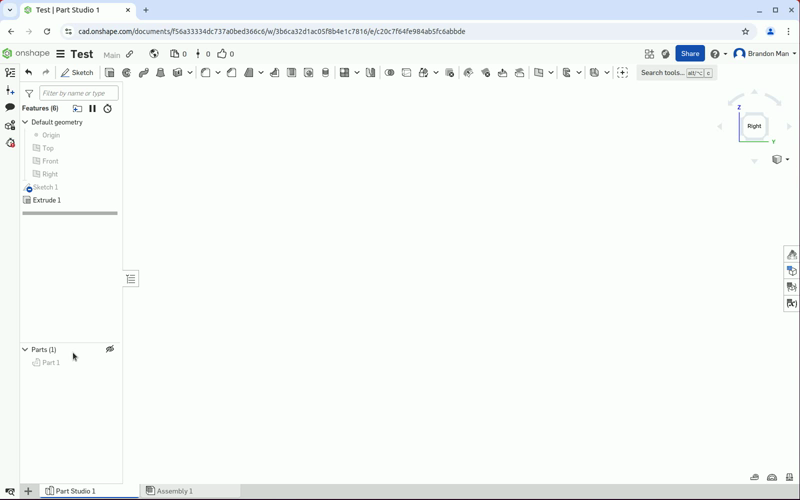
key(shift+y)
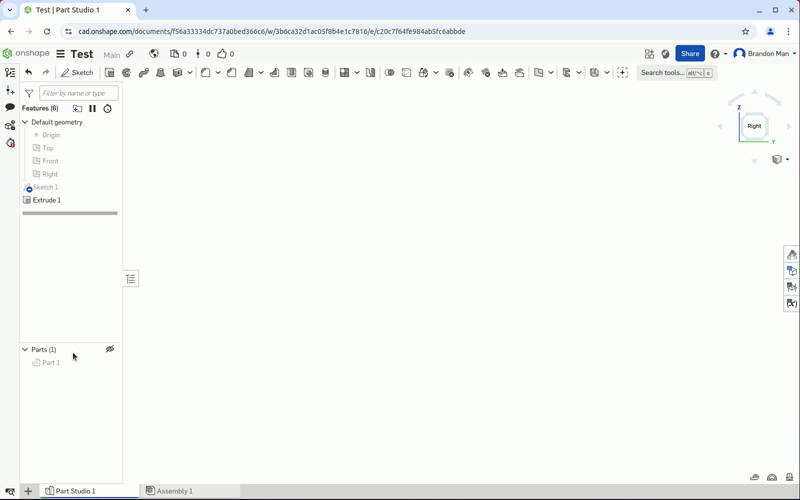
key(shift+s)
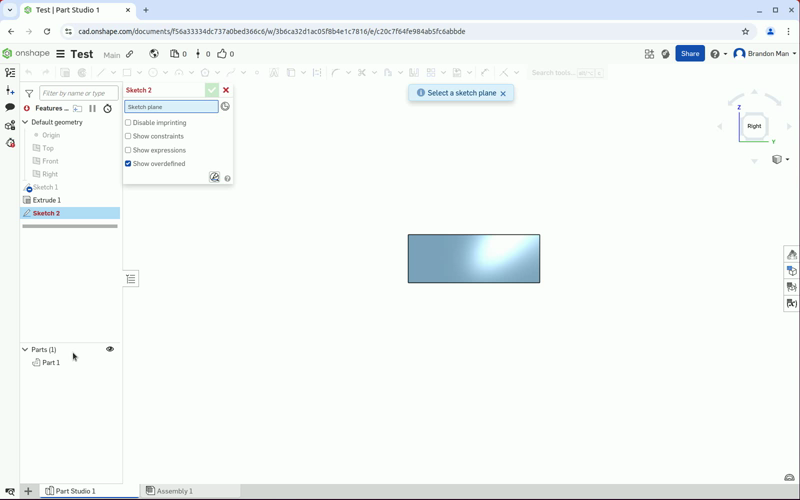
mouse_move(73, 176)
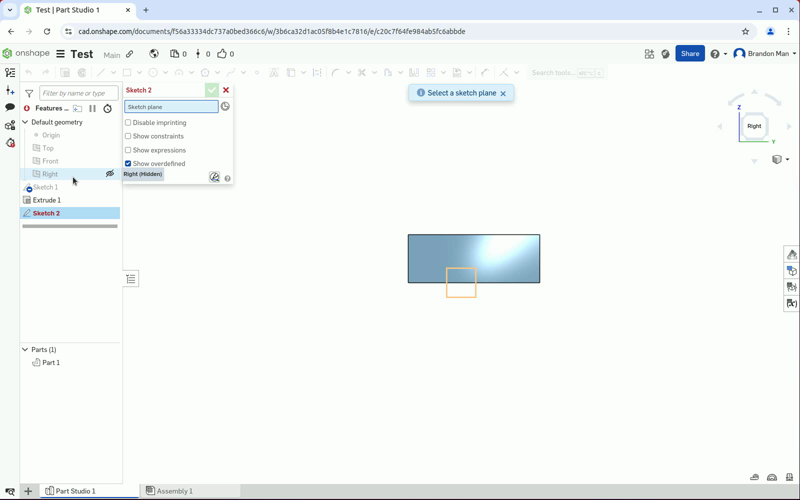
click(73, 176)
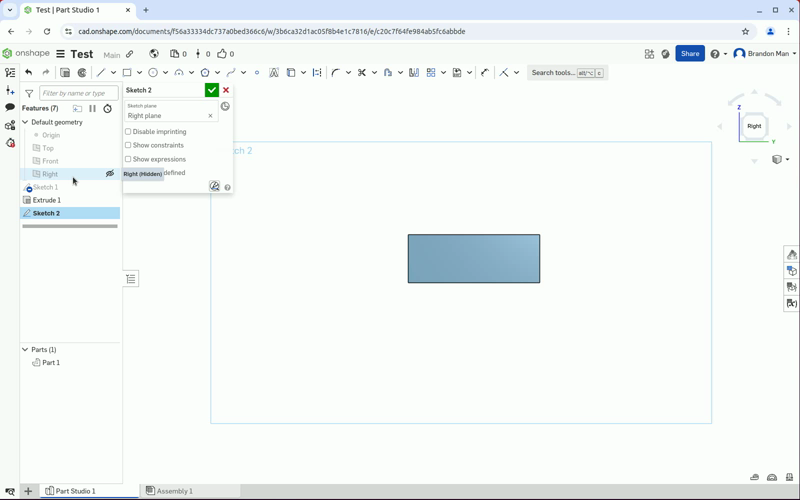
mouse_move(73, 352)
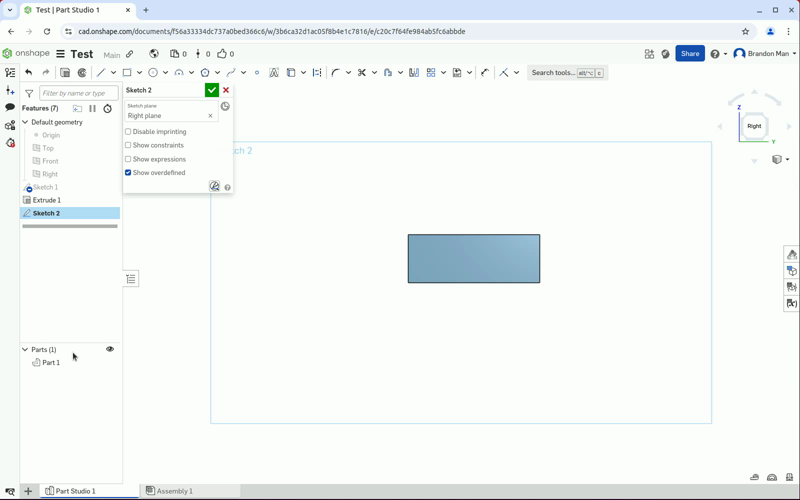
key(y)
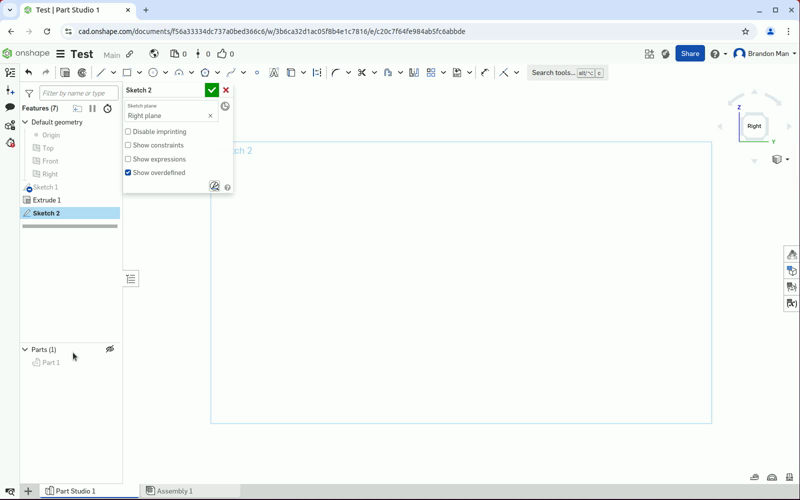
key(l)
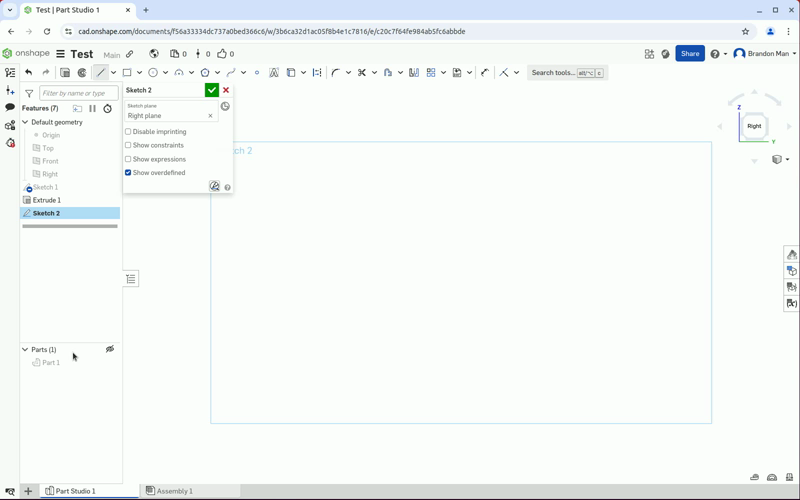
key_down(shift)
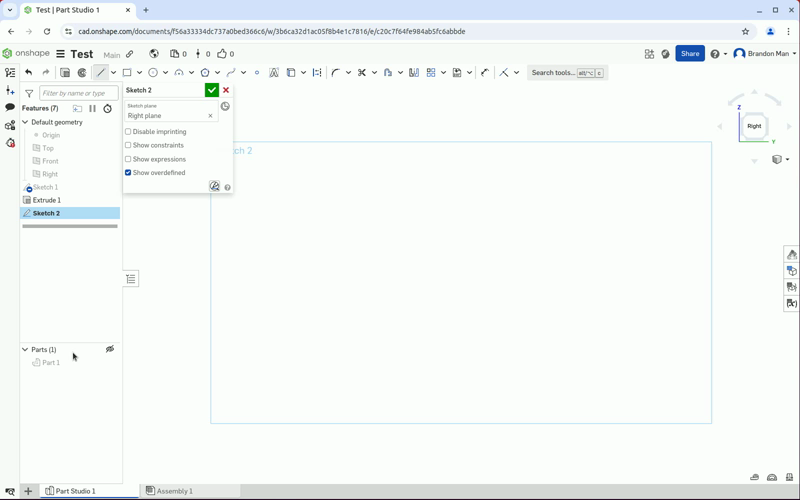
mouse_move(407, 368)
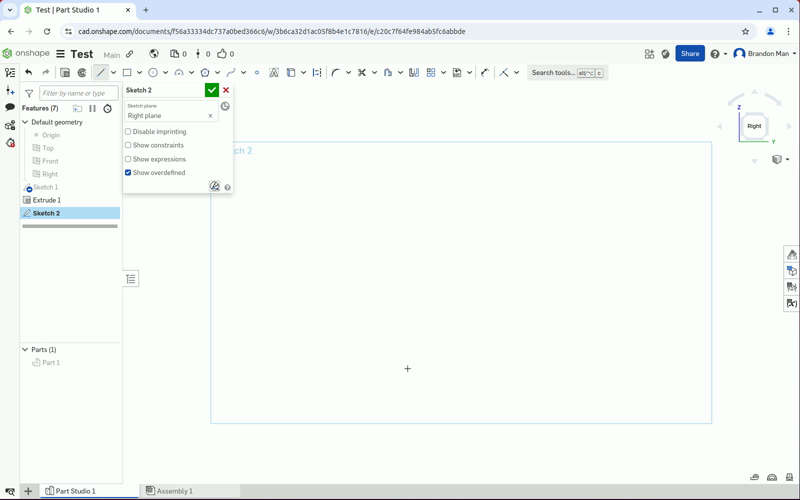
click(407, 368)
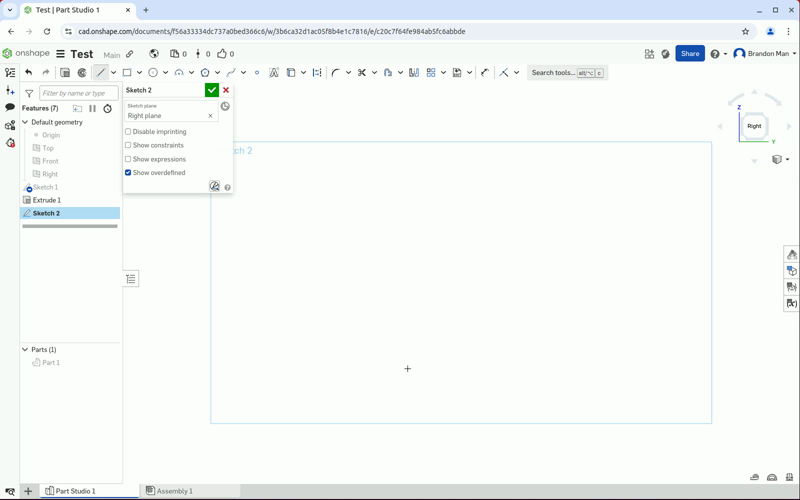
key_up(shift)
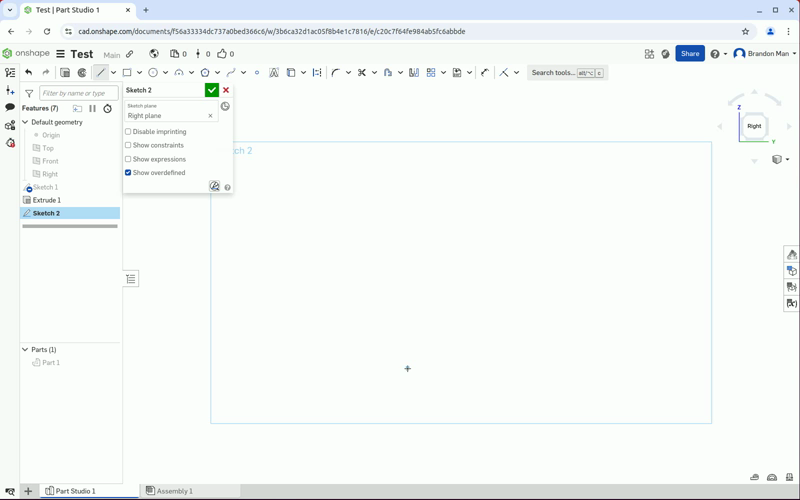
key_down(shift)
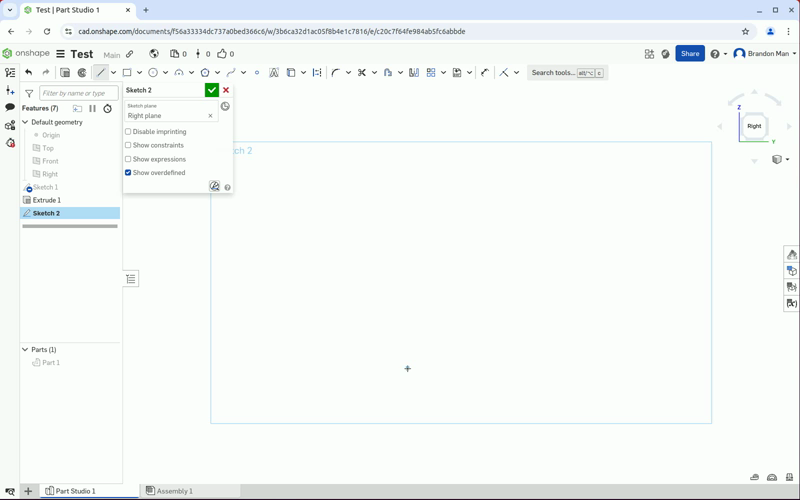
mouse_move(540, 368)
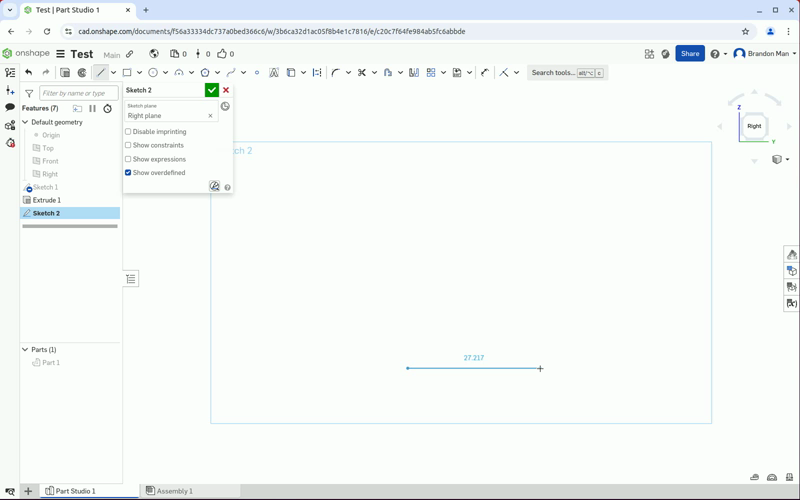
click(540, 368)
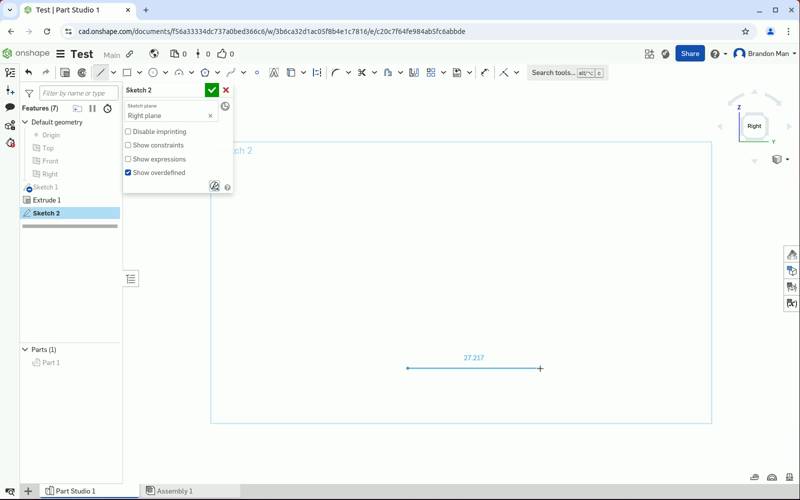
key_up(shift)
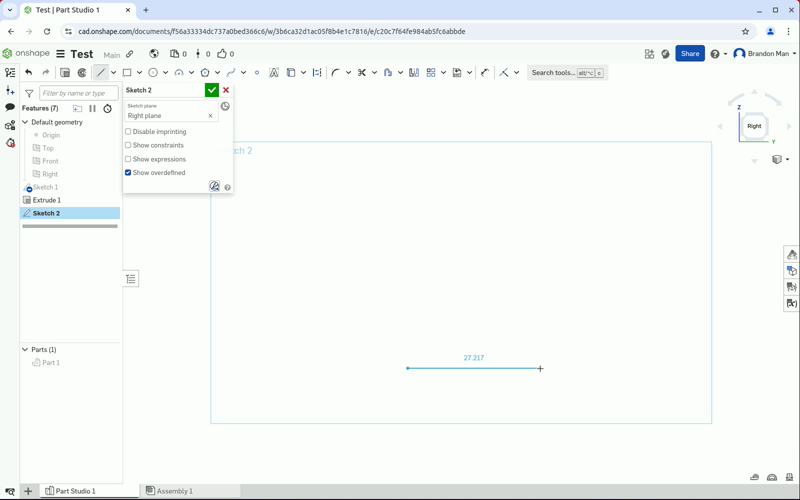
key_down(shift)
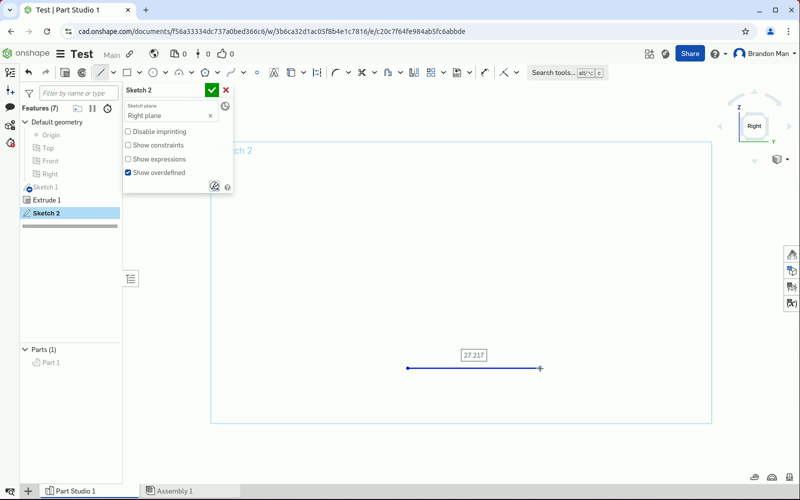
mouse_move(540, 234)
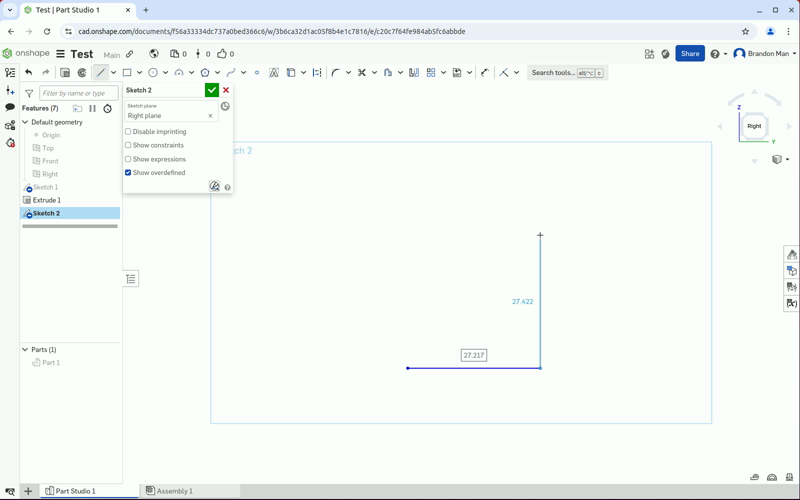
click(540, 234)
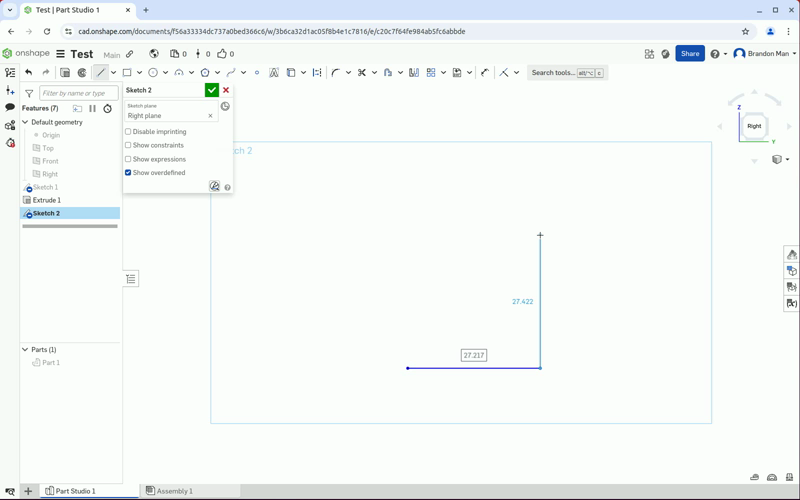
key_up(shift)
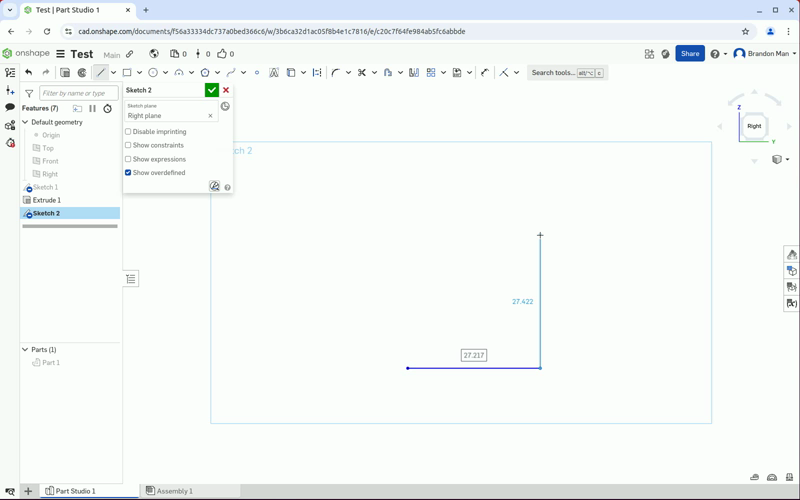
key_down(shift)
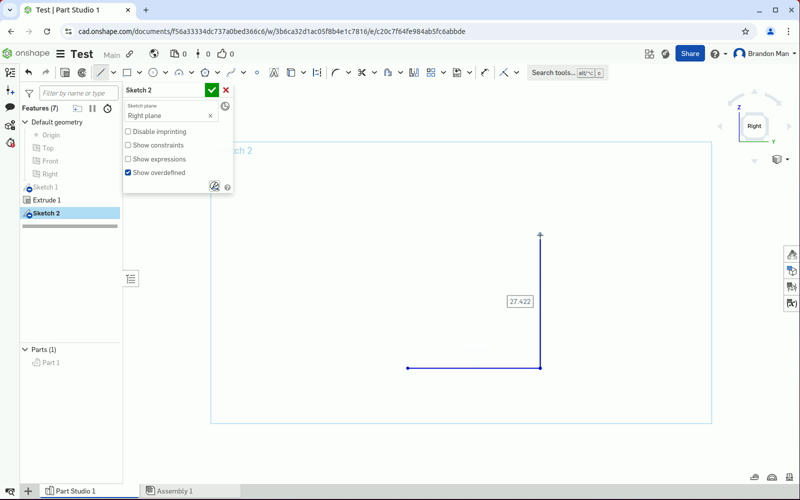
mouse_move(407, 234)
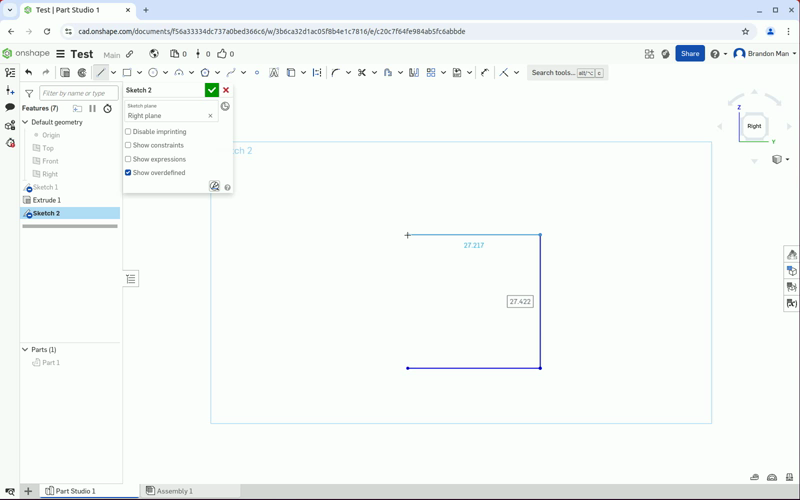
click(407, 234)
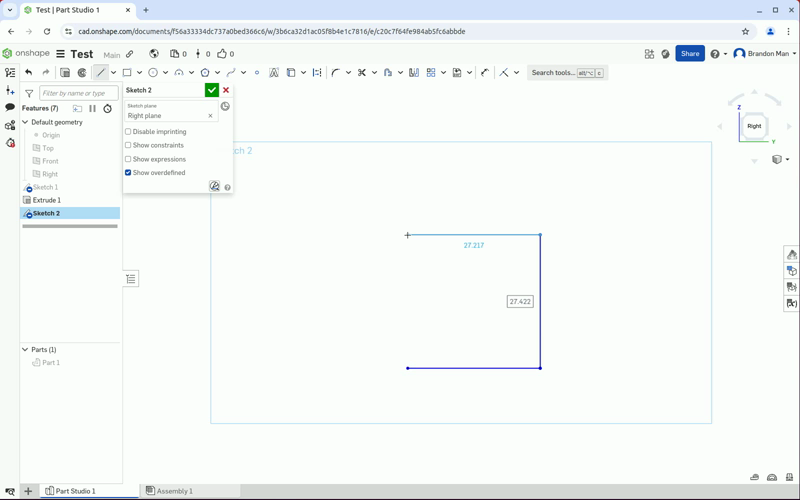
key_up(shift)
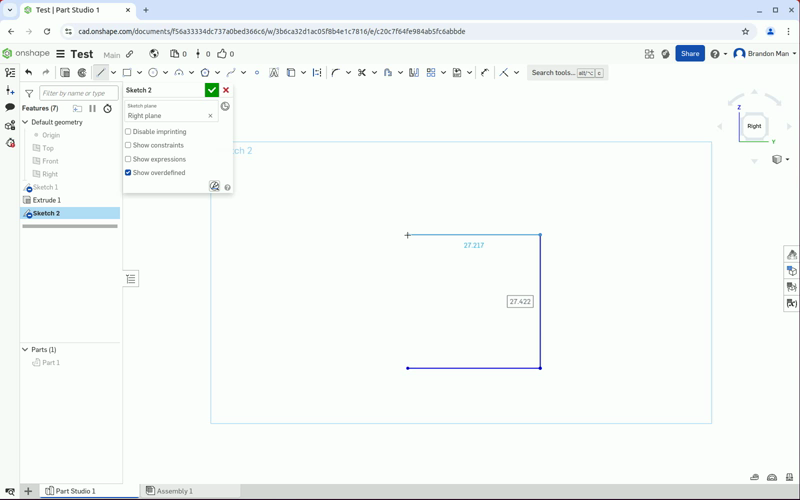
key_down(shift)
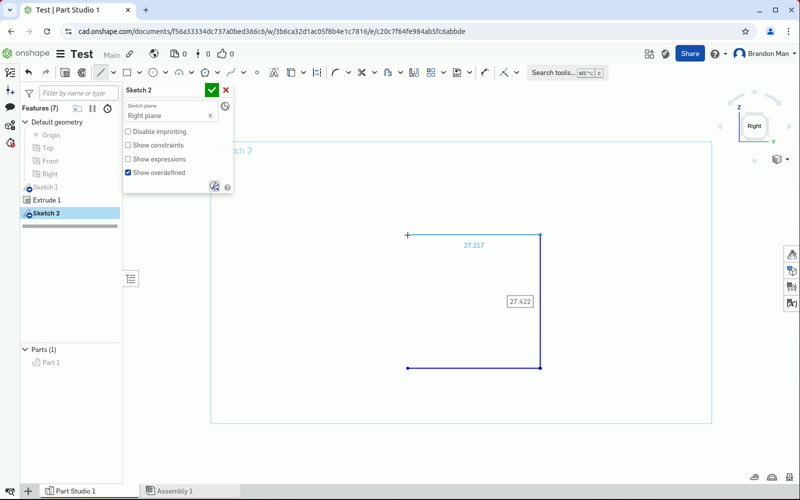
mouse_move(407, 368)
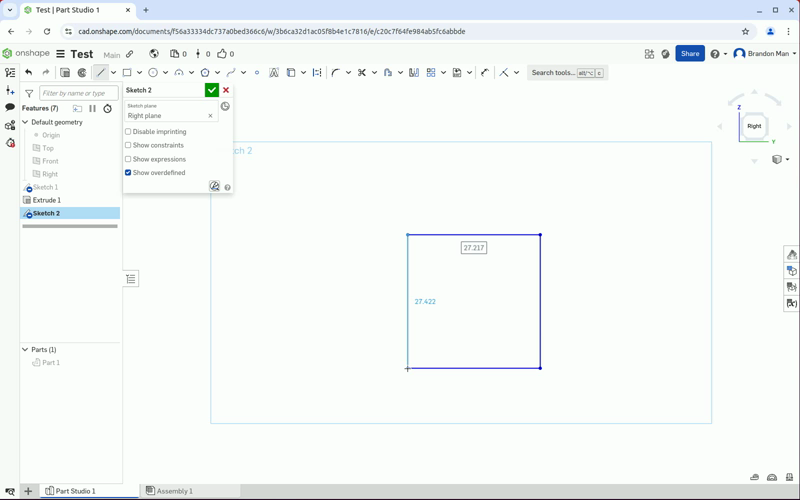
key_up(shift)
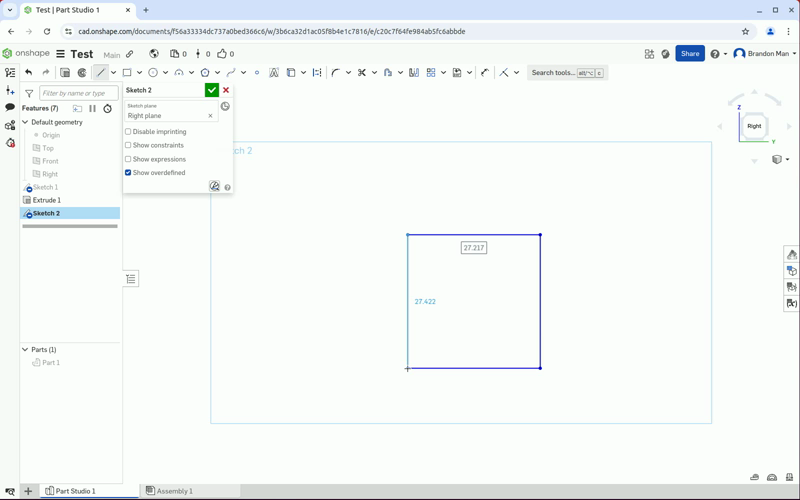
click(407, 368)
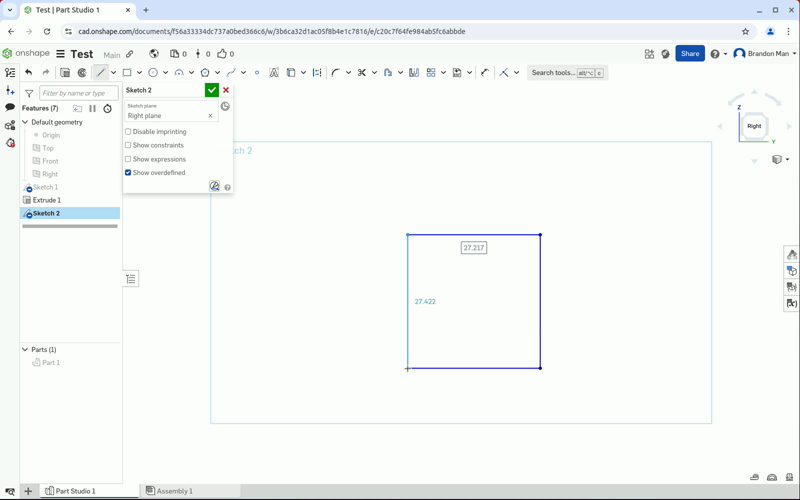
key(esc)
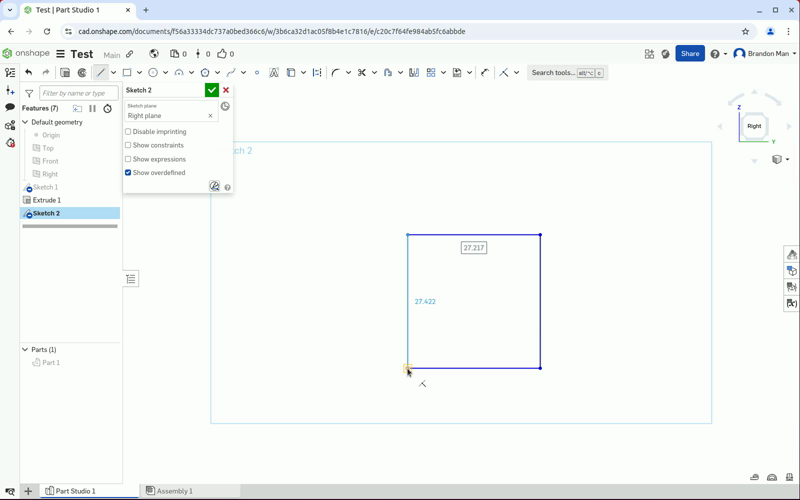
mouse_move(474, 302)
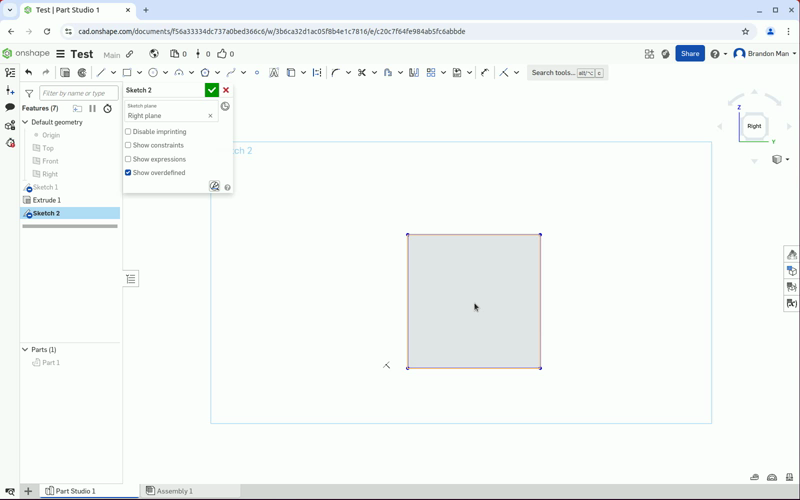
click(474, 302)
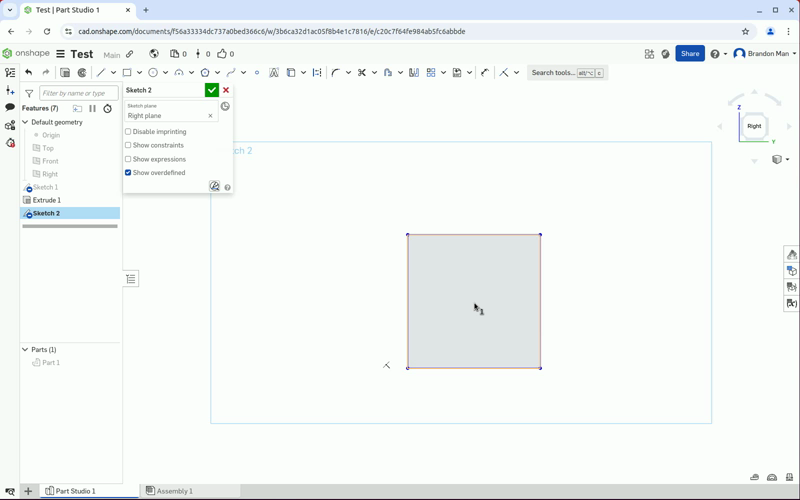
mouse_move(73, 352)
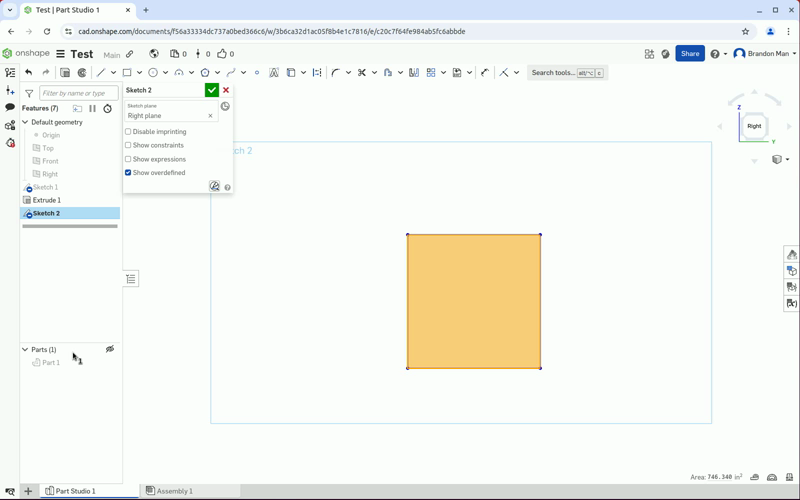
key(shift+y)
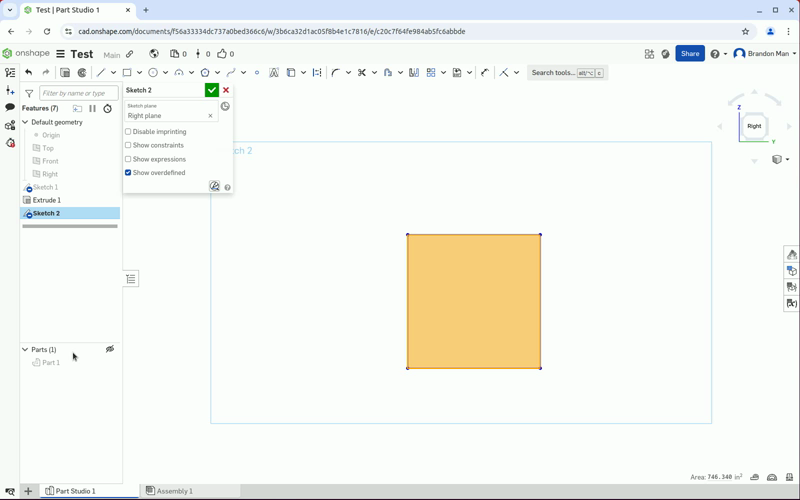
key(shift+e)
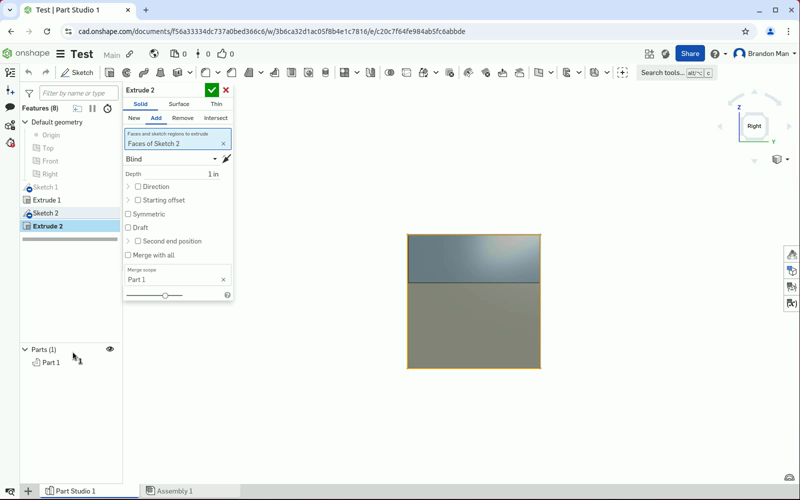
mouse_move(143, 106)
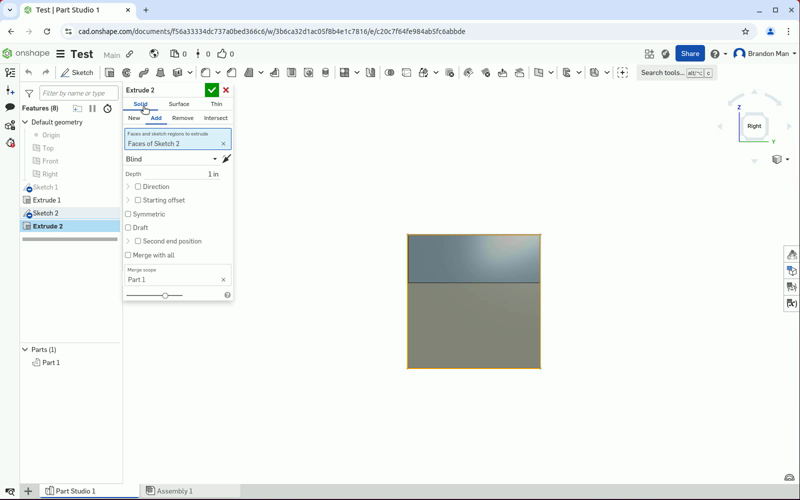
click(143, 106)
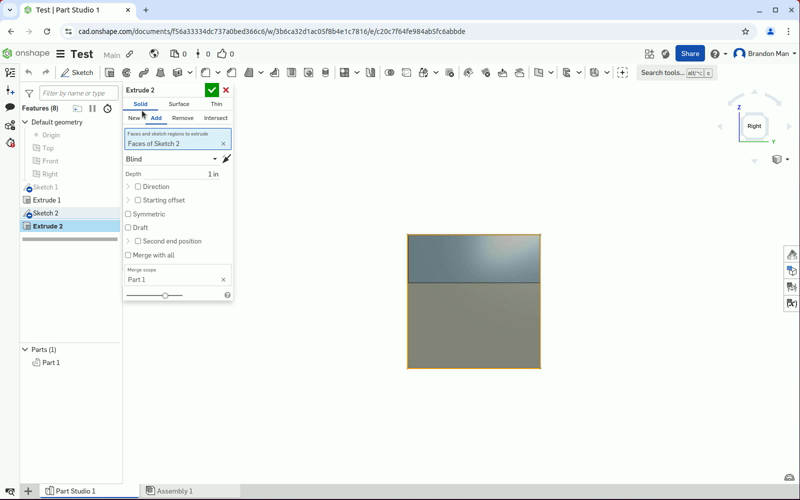
mouse_move(137, 120)
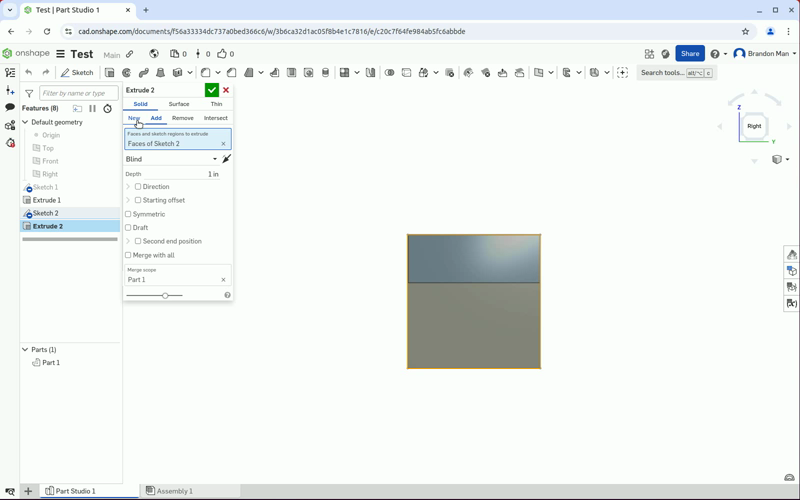
click(137, 120)
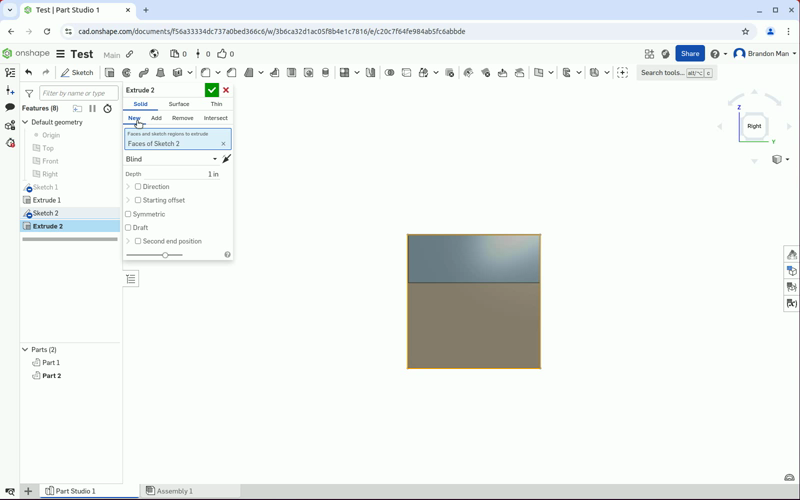
key(tab, 4)
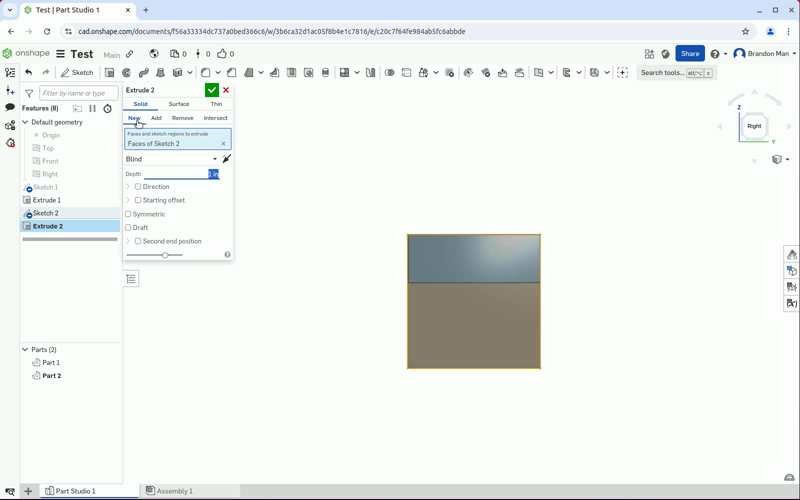
text(9.869)
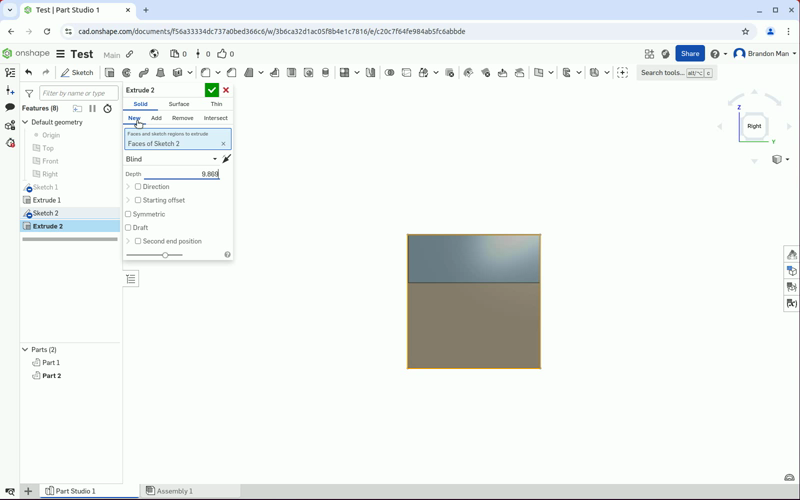
key(enter)
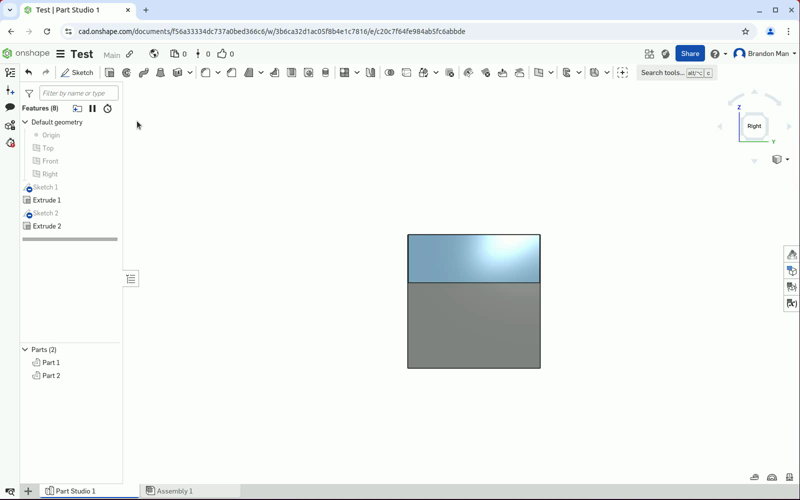
key(shift+h)
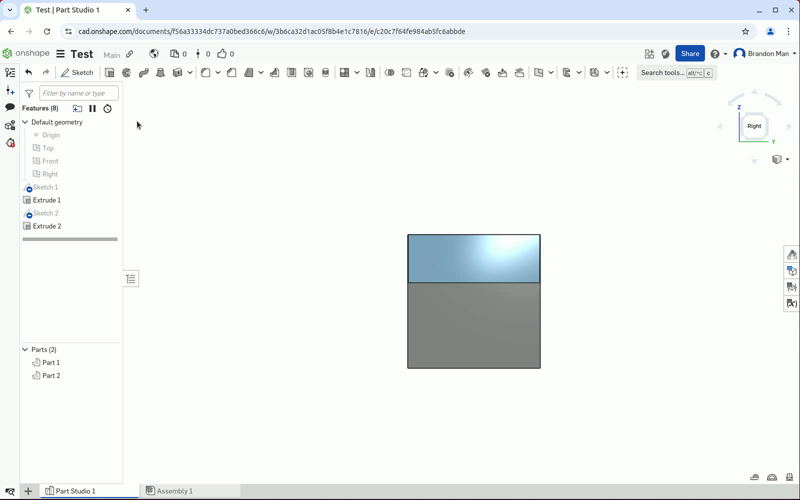
key(shift+h)
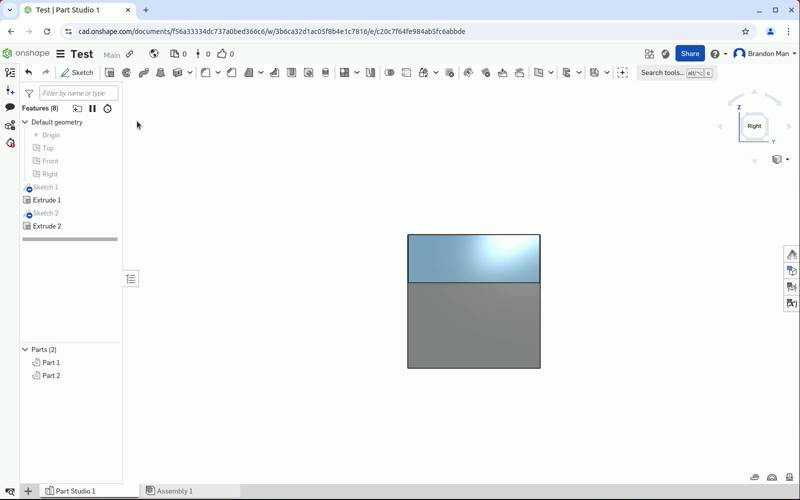
mouse_move(73, 189)
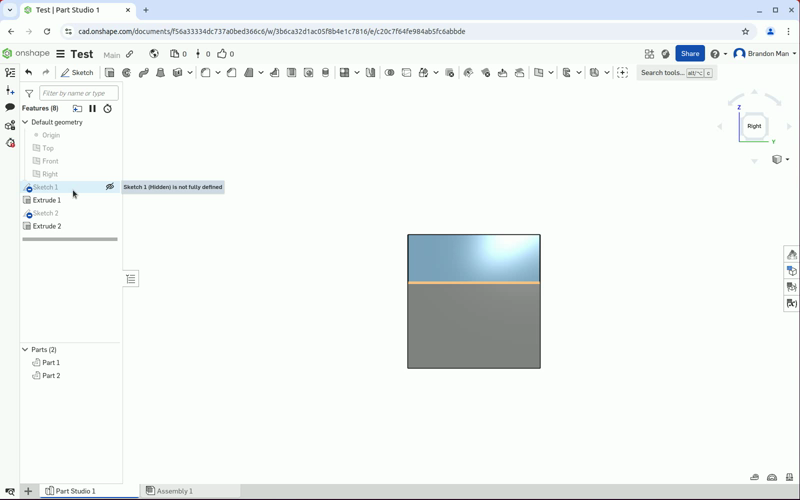
click(73, 189)
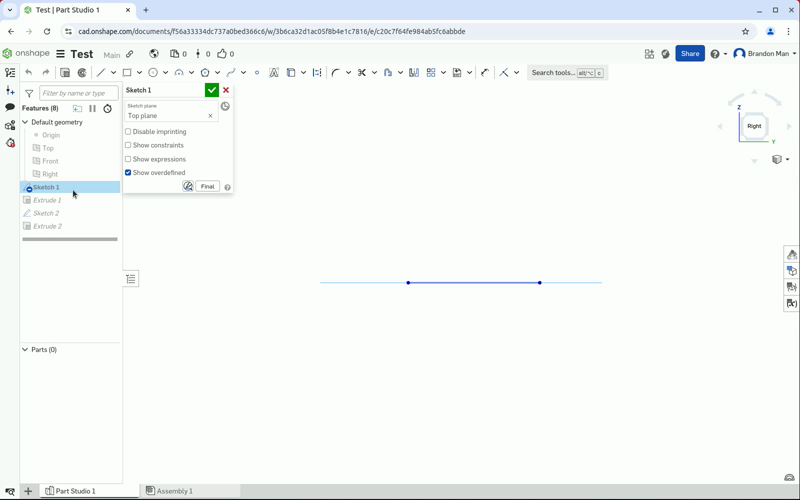
mouse_move(229, 92)
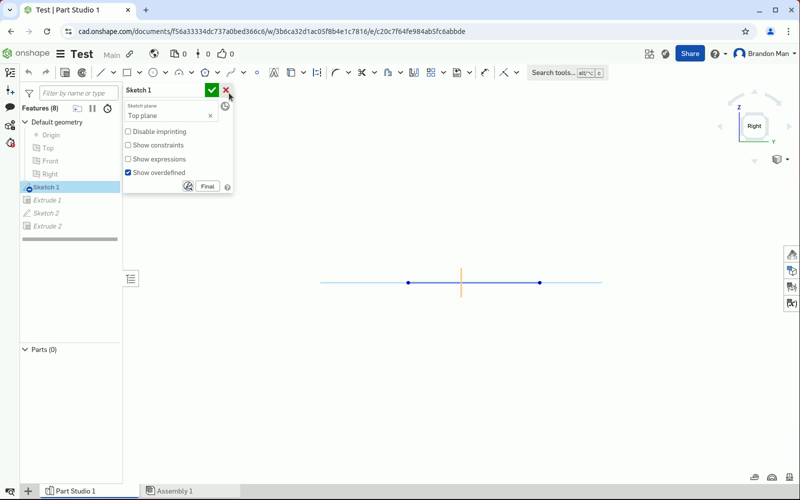
click(229, 92)
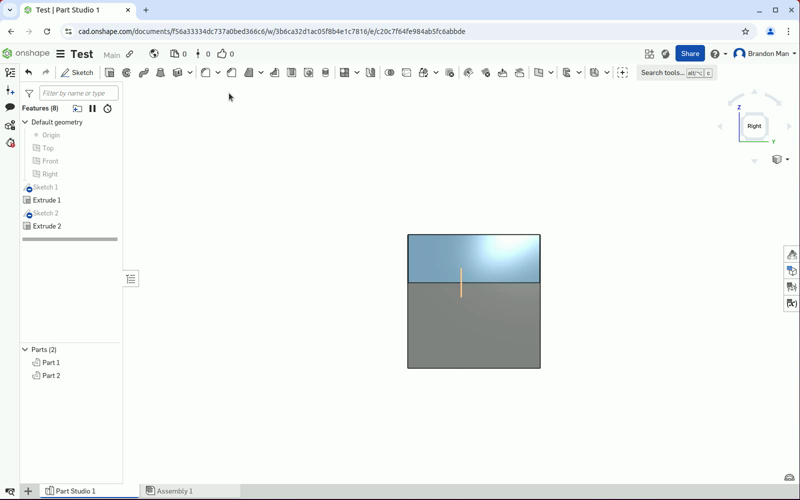
mouse_move(73, 352)
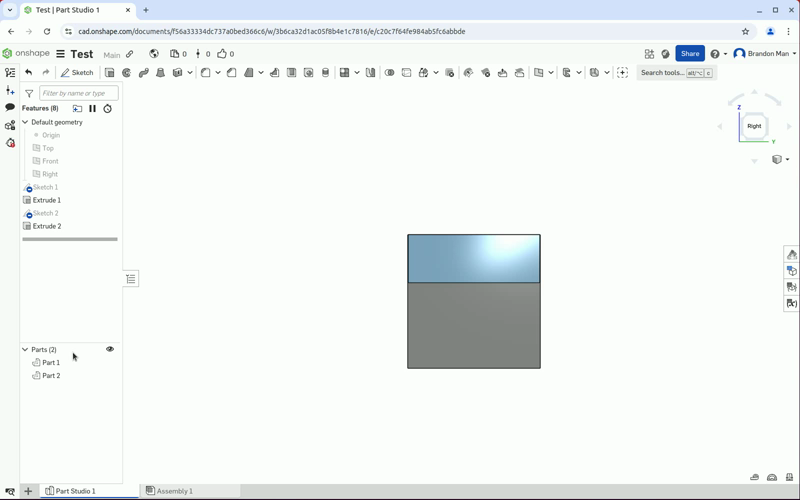
key(y)
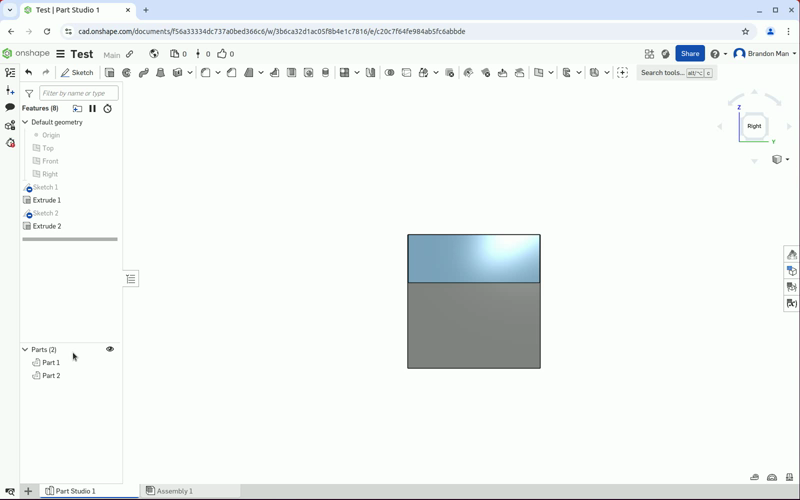
key(shift+p)
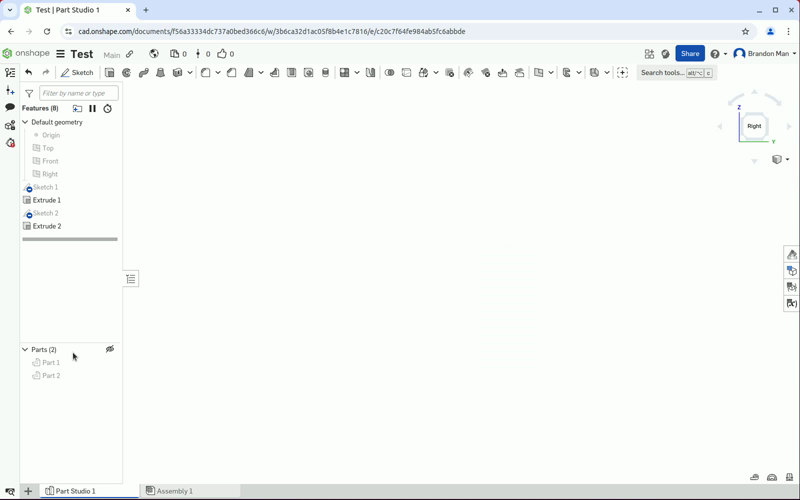
key(space)
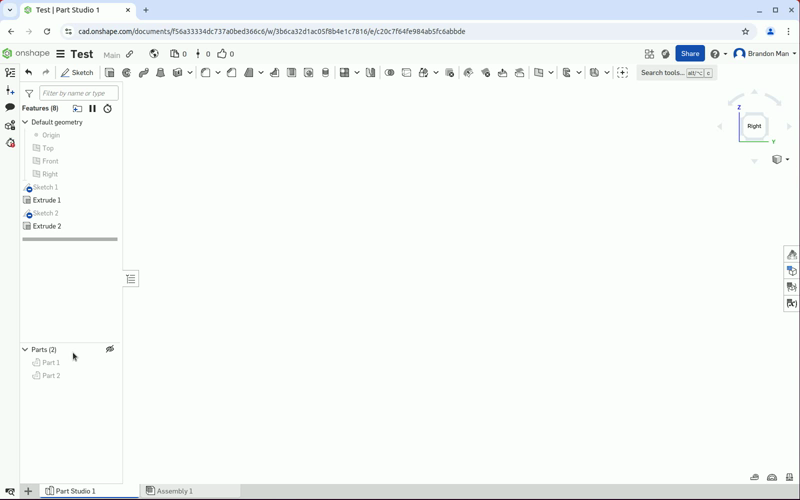
key_down(shift)
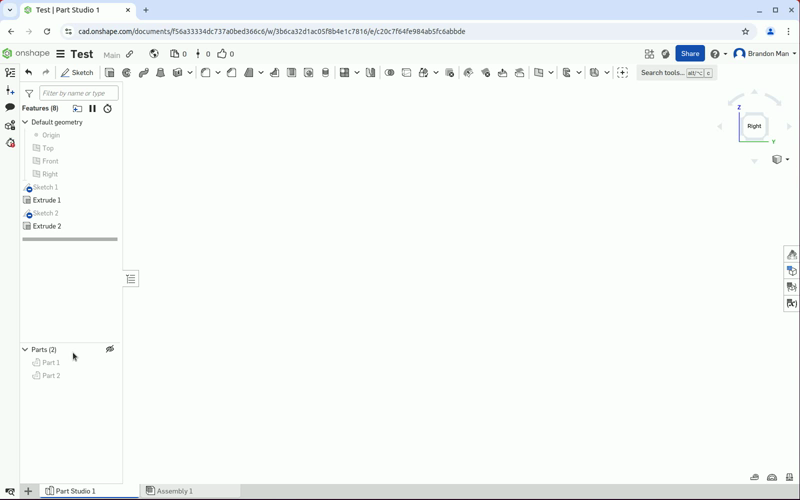
key(right)
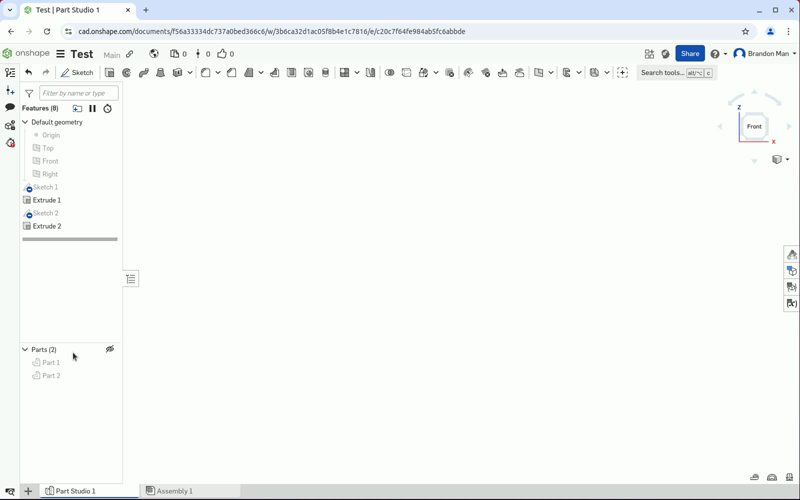
key_up(shift)
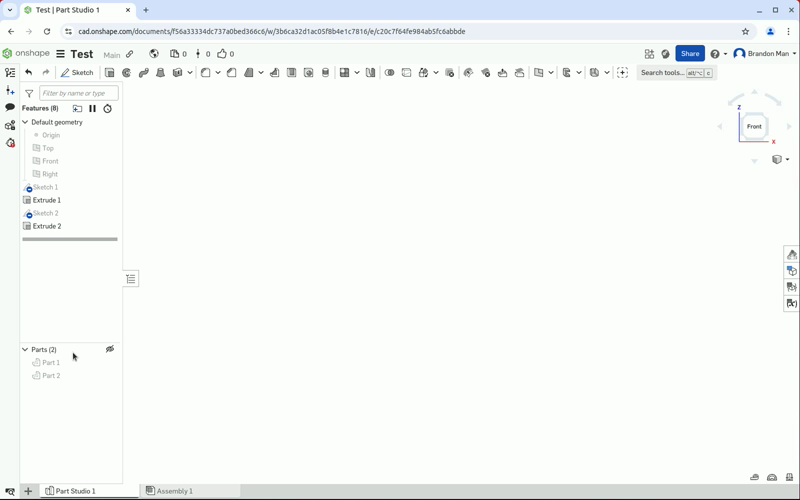
key(space)
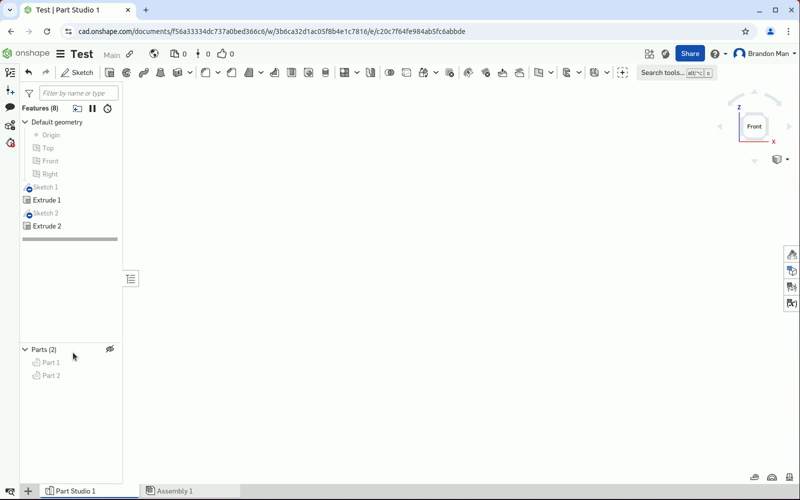
key_down(shift)
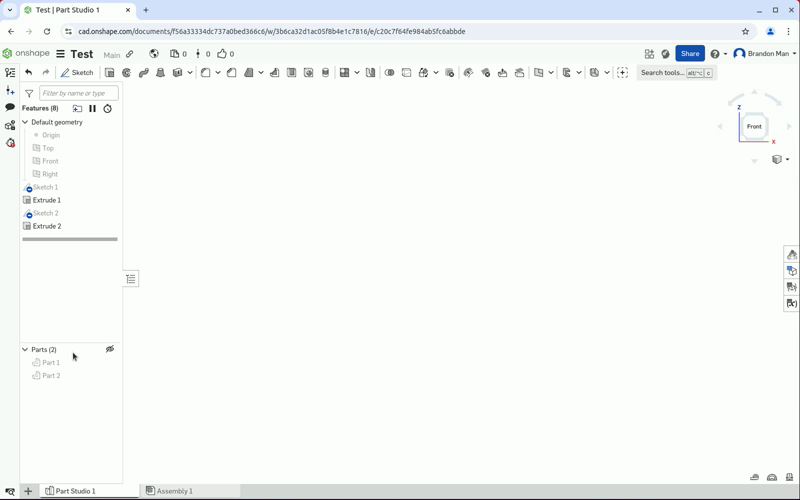
key(down)
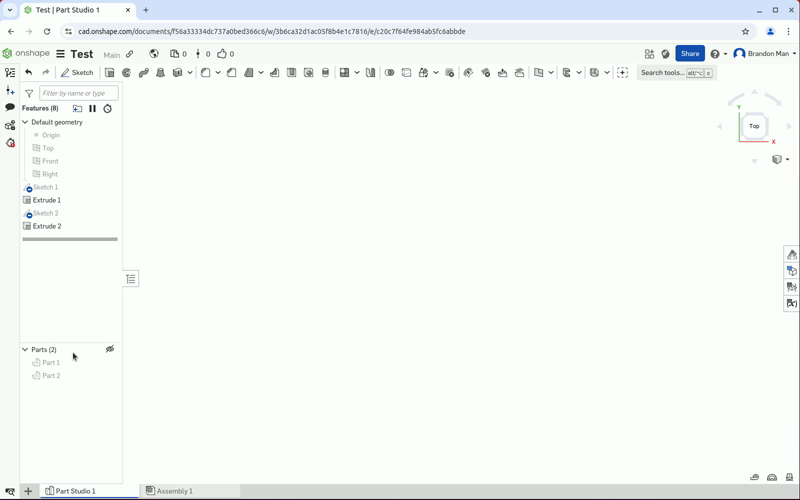
key_up(shift)
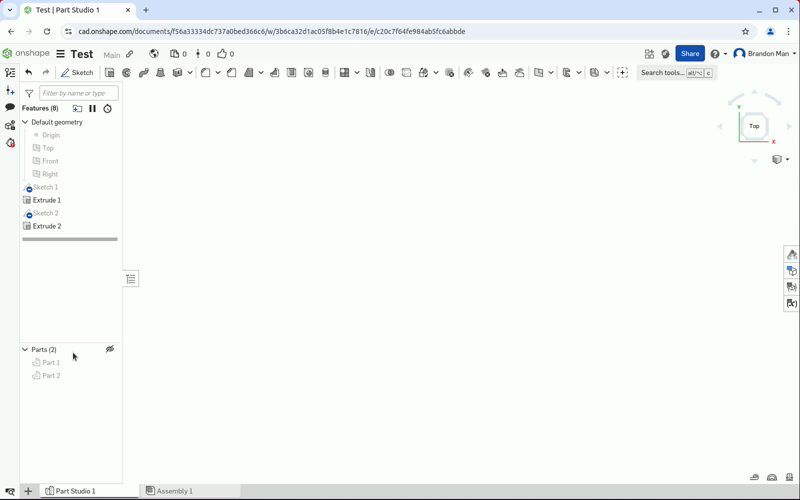
mouse_move(73, 352)
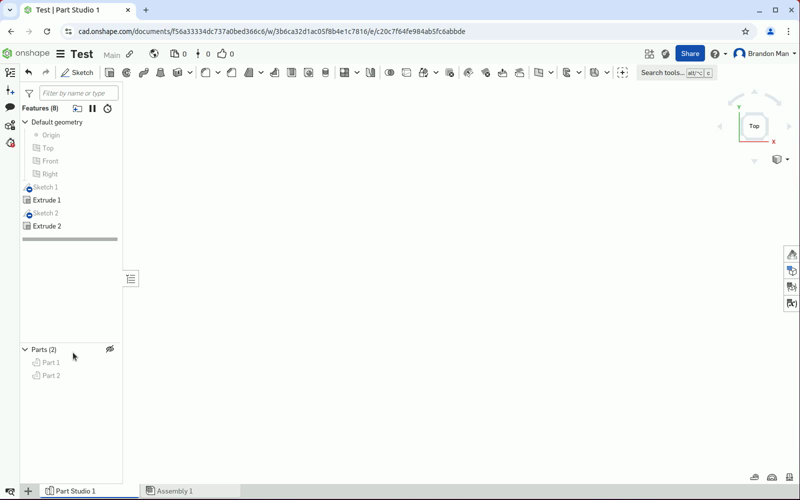
key(shift+y)
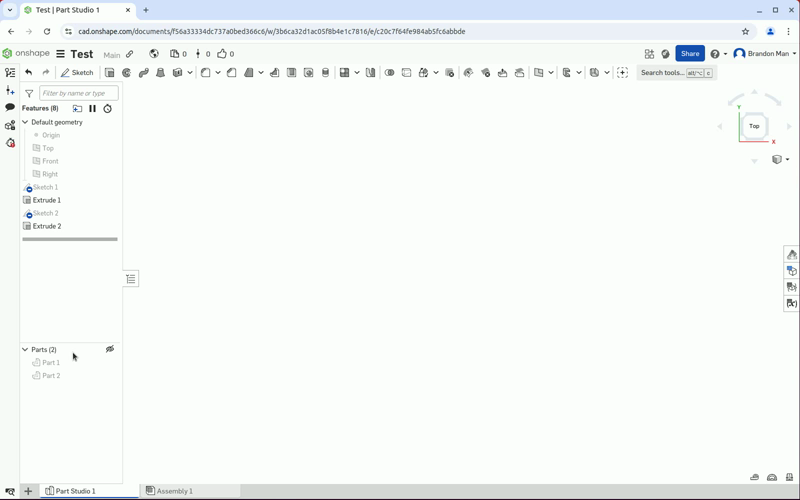
key(shift+s)
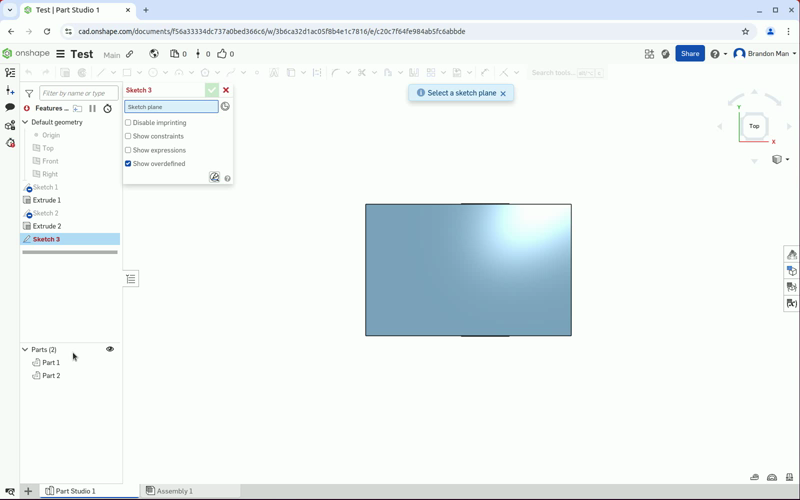
mouse_move(73, 150)
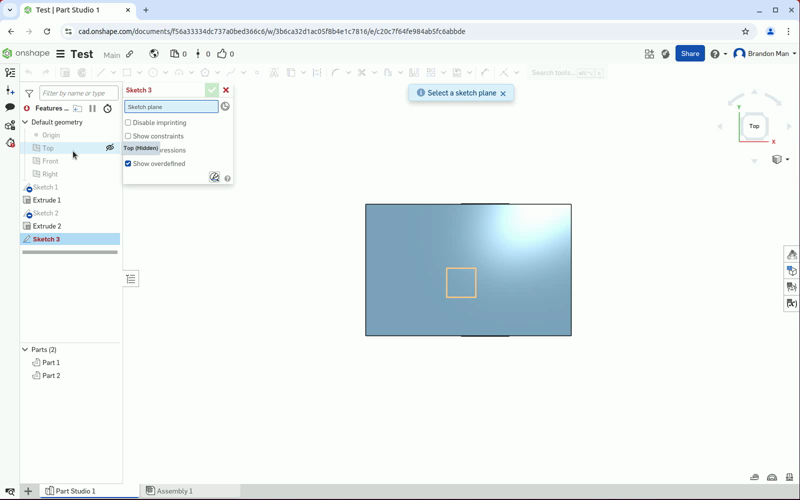
click(73, 150)
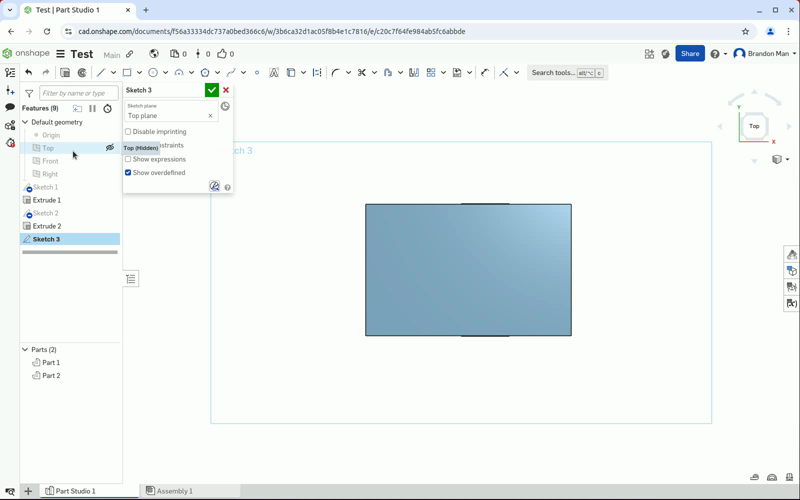
mouse_move(73, 352)
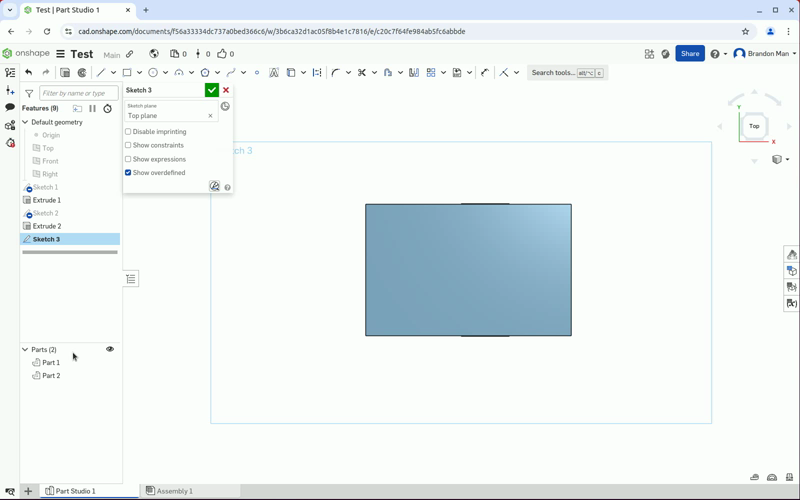
key(y)
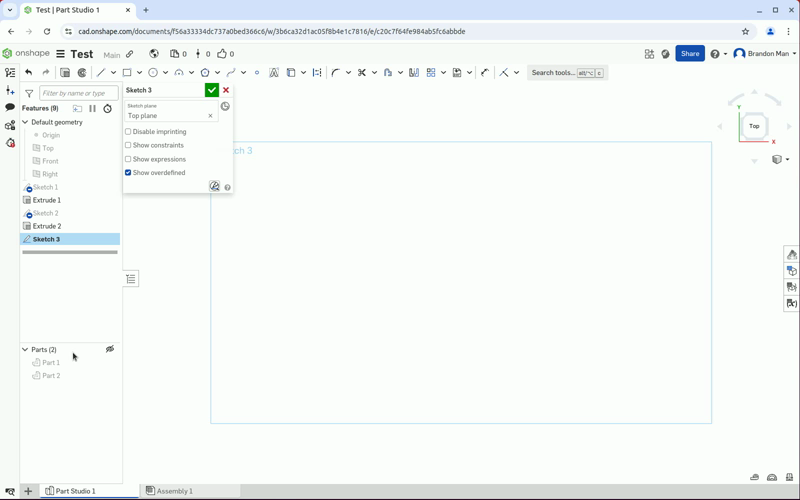
key(l)
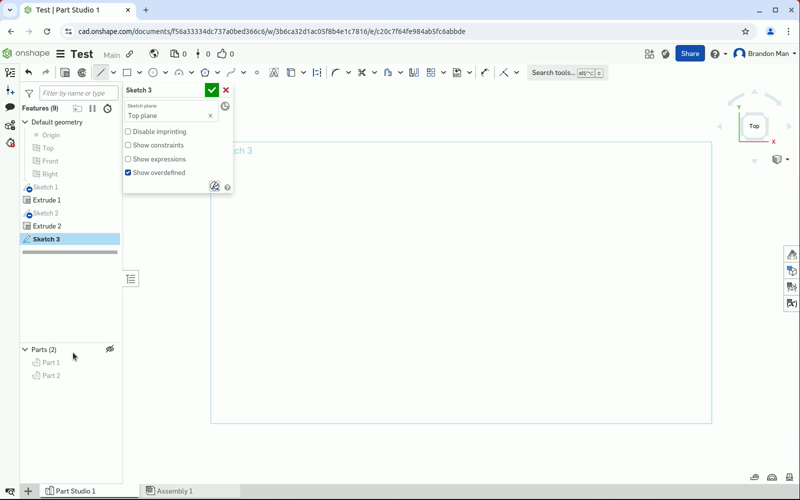
key_down(shift)
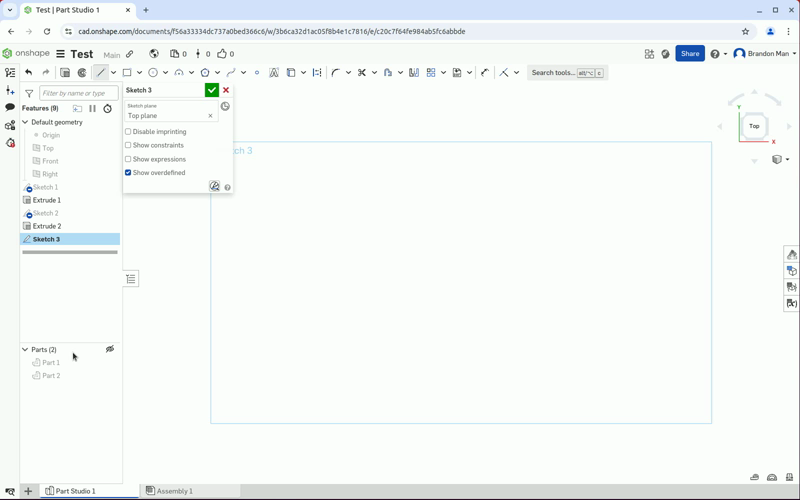
mouse_move(366, 334)
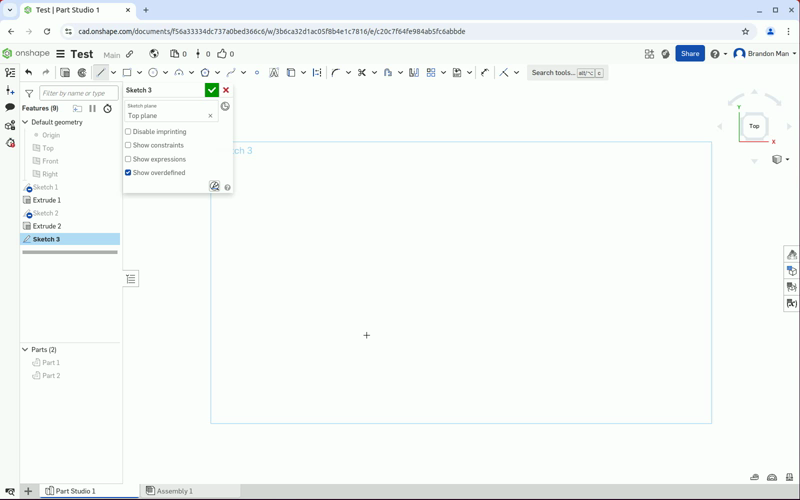
click(366, 334)
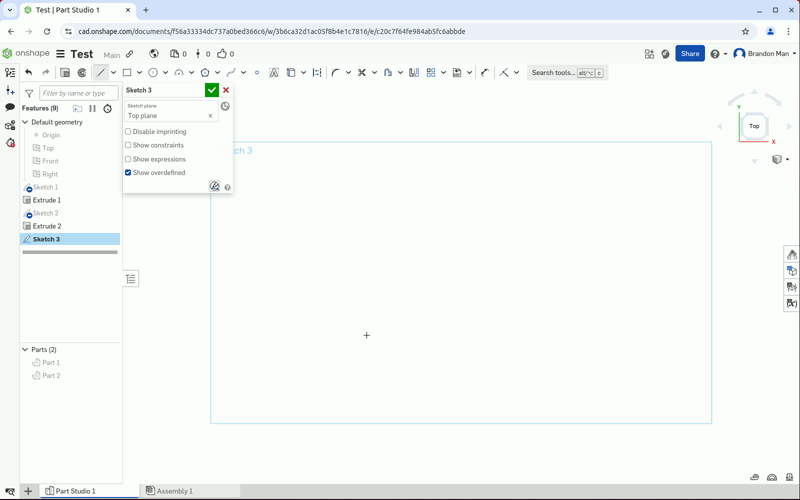
key_up(shift)
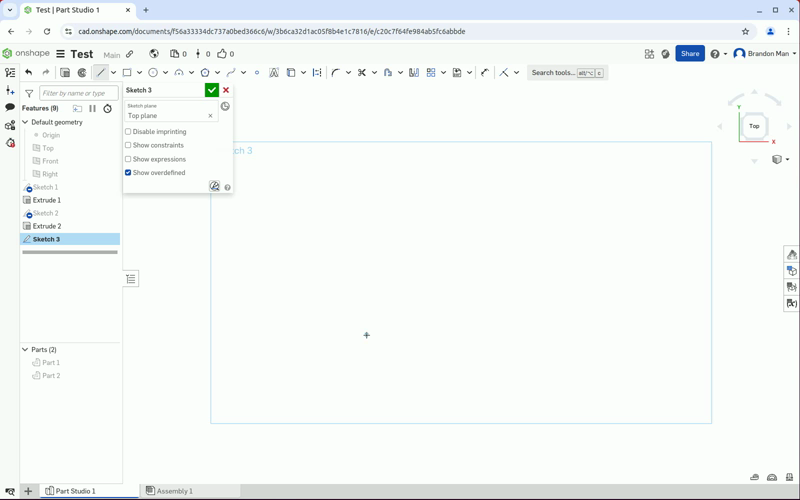
key_down(shift)
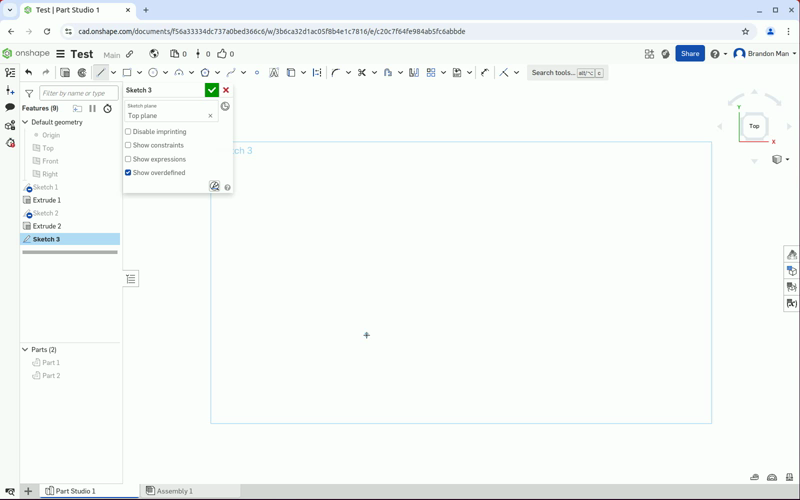
mouse_move(572, 334)
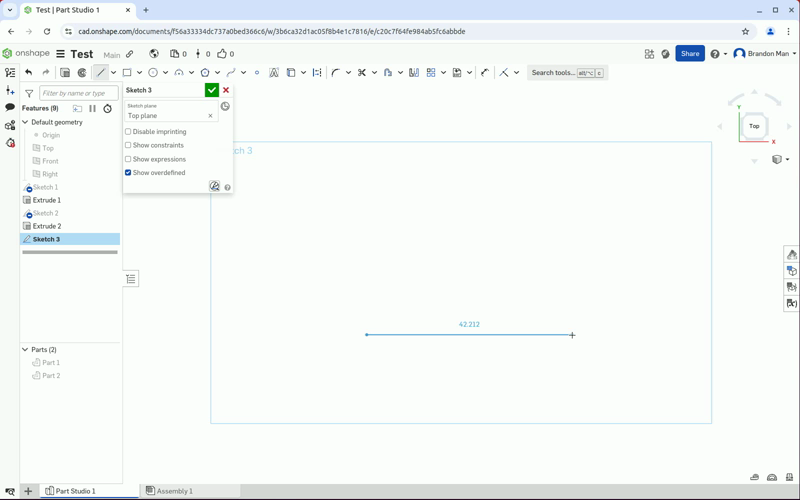
click(572, 334)
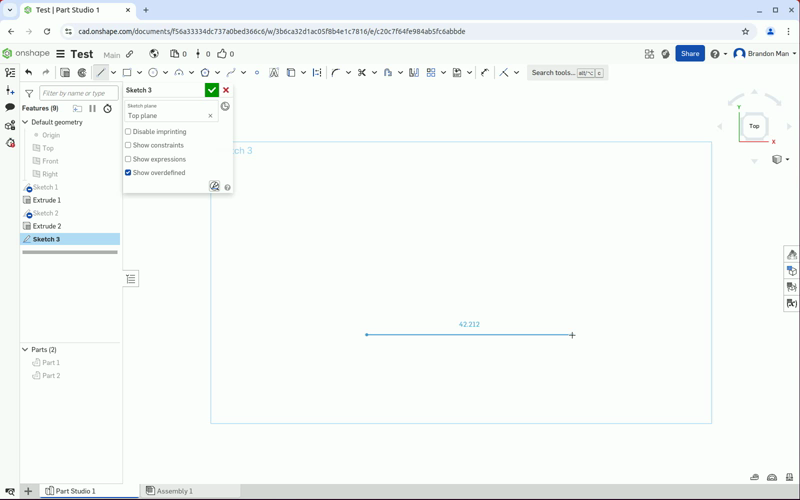
key_up(shift)
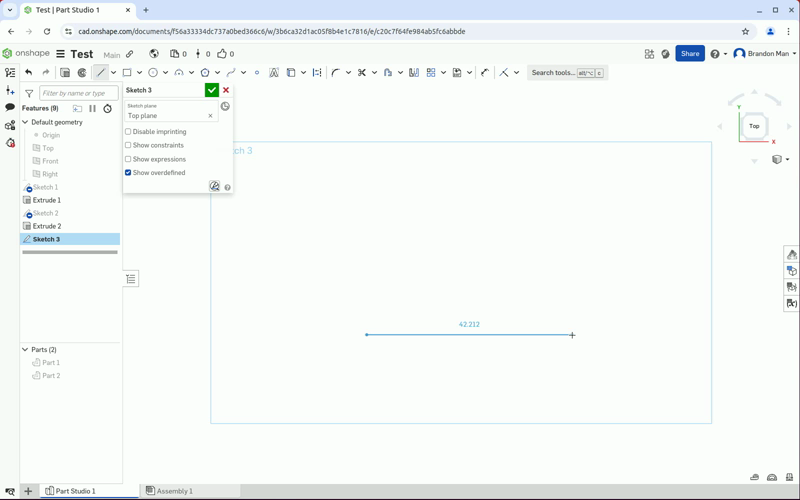
key_down(shift)
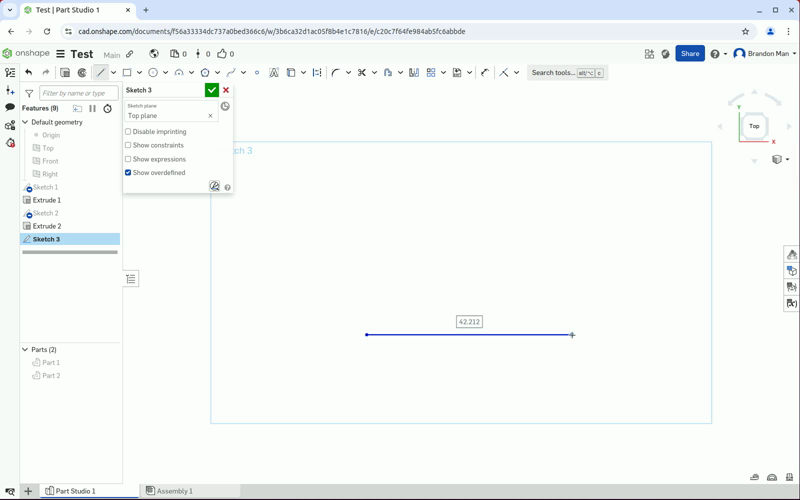
mouse_move(572, 202)
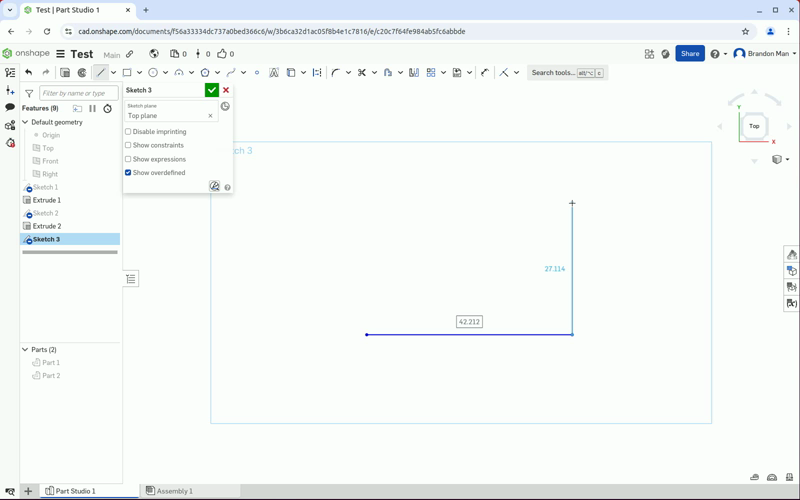
click(572, 202)
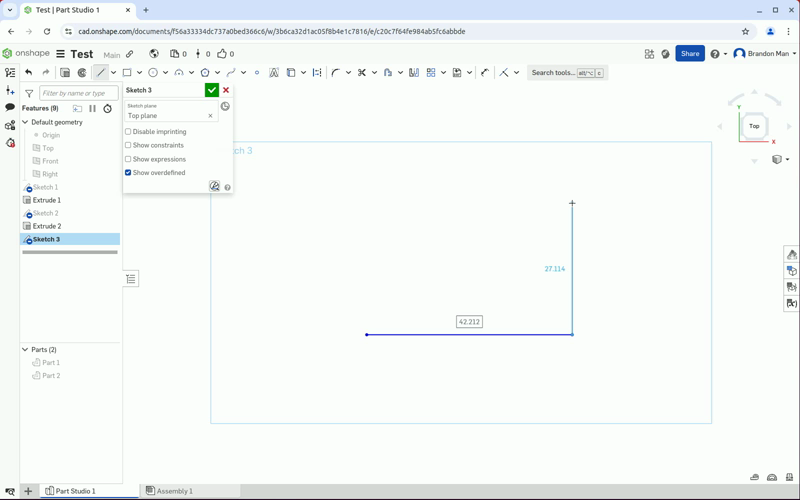
key_up(shift)
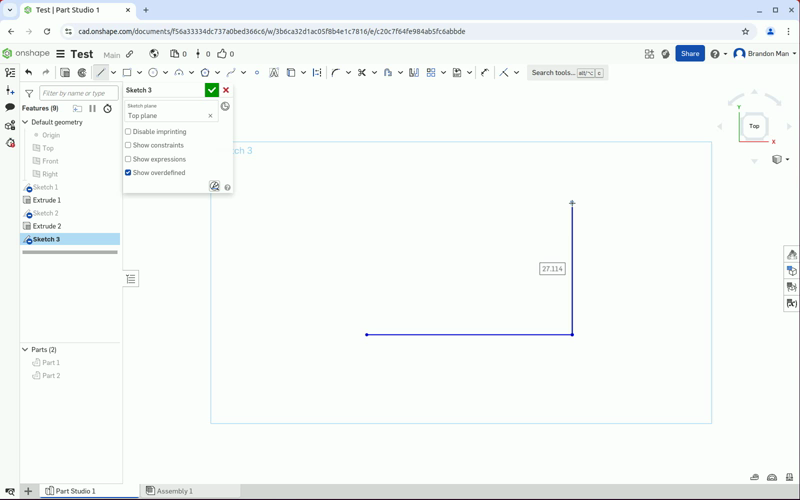
key_down(shift)
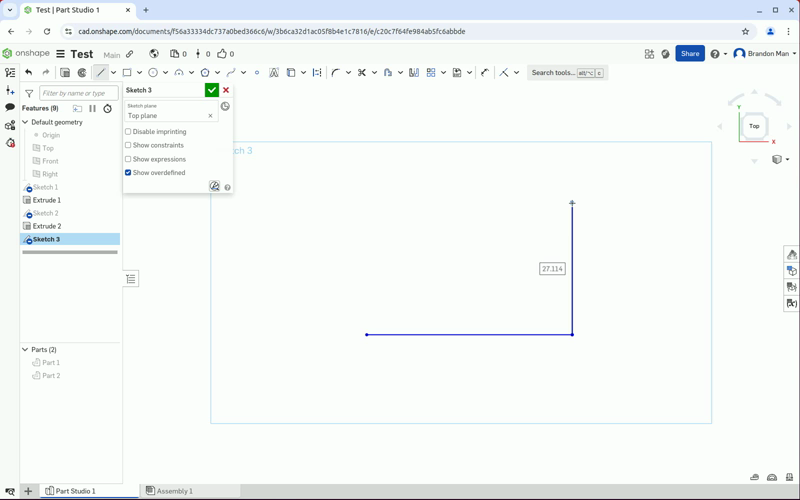
mouse_move(366, 202)
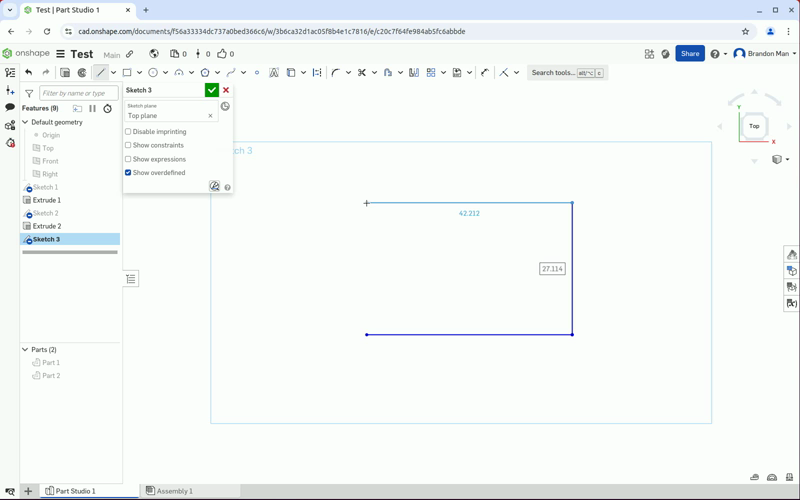
click(366, 202)
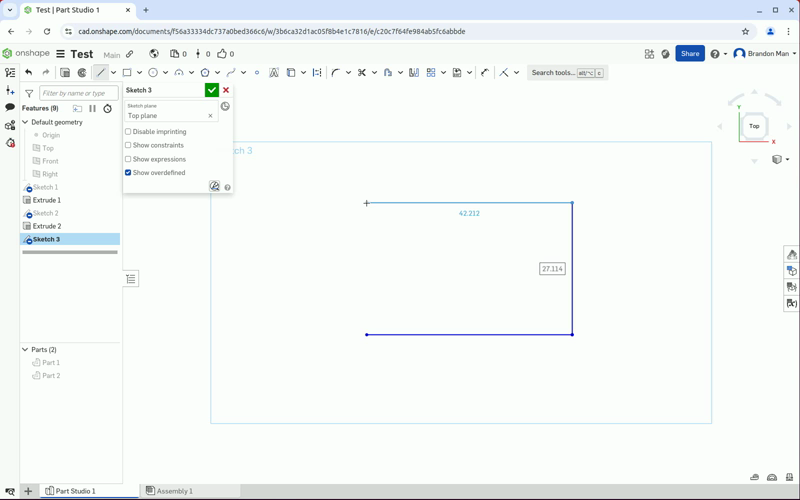
key_up(shift)
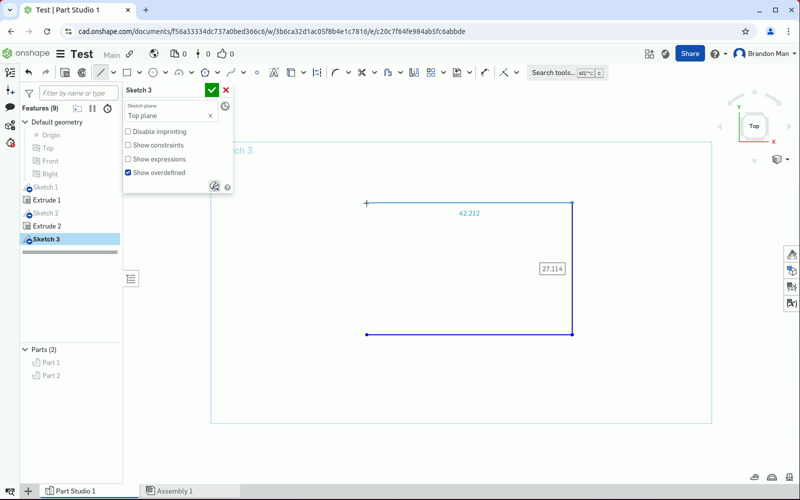
key_down(shift)
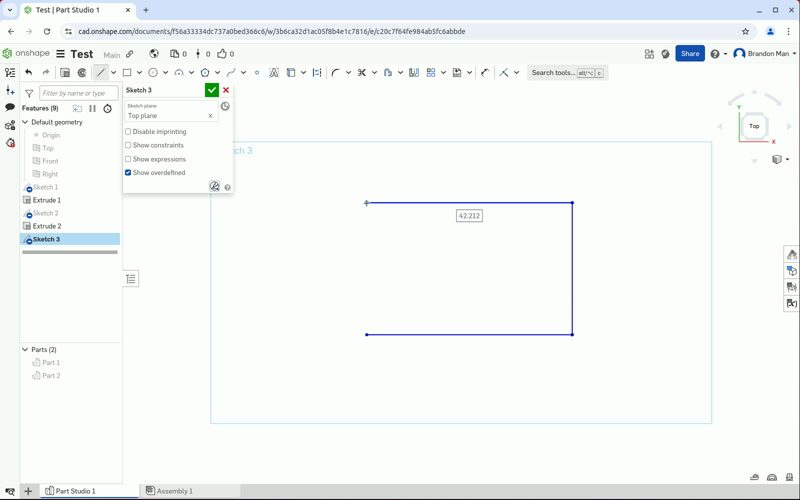
mouse_move(366, 334)
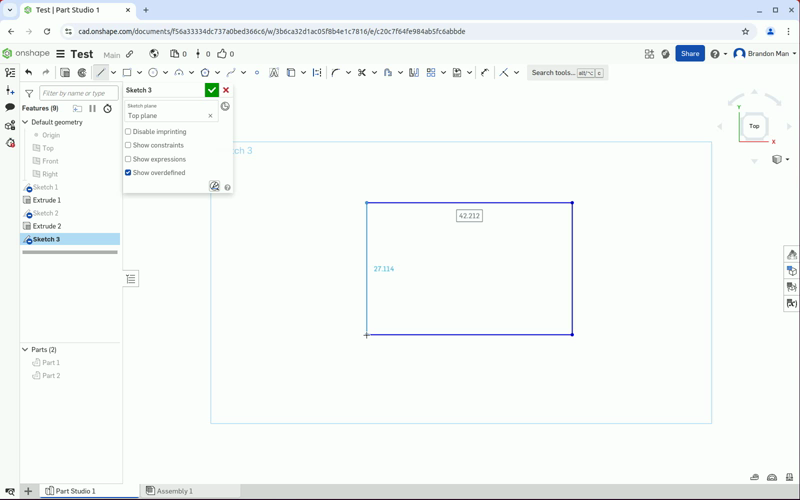
key_up(shift)
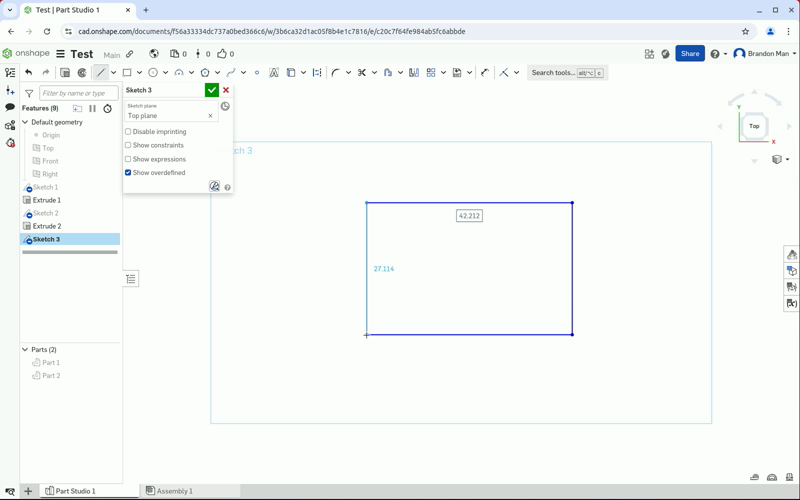
click(366, 334)
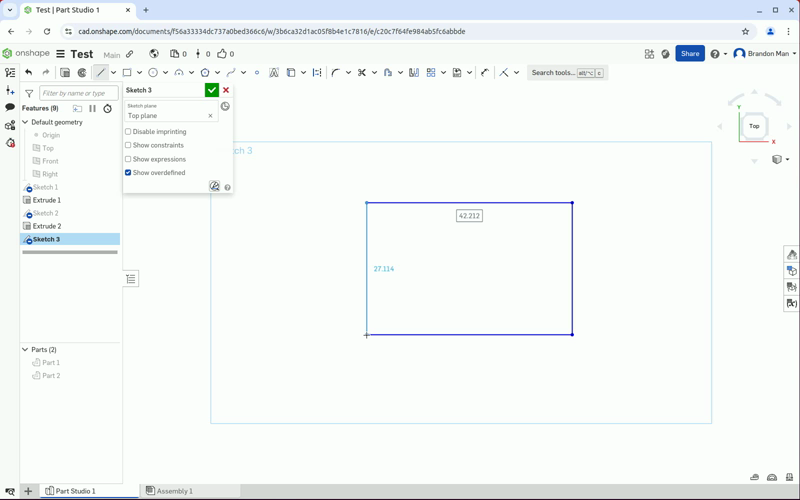
key(esc)
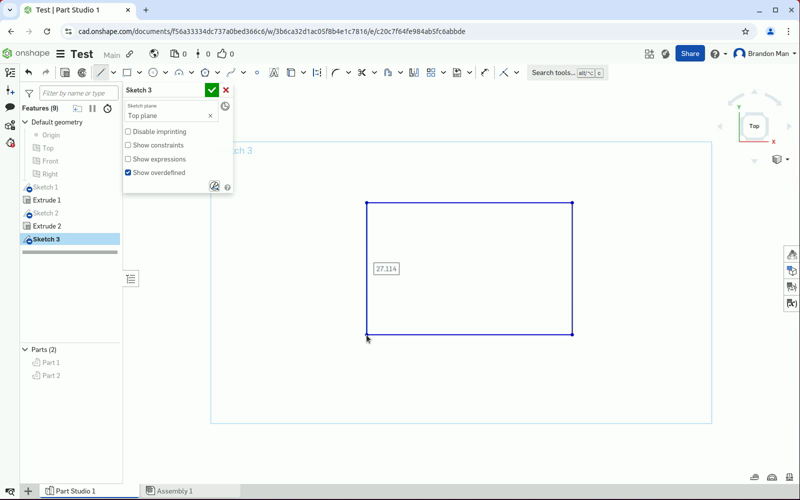
mouse_move(498, 248)
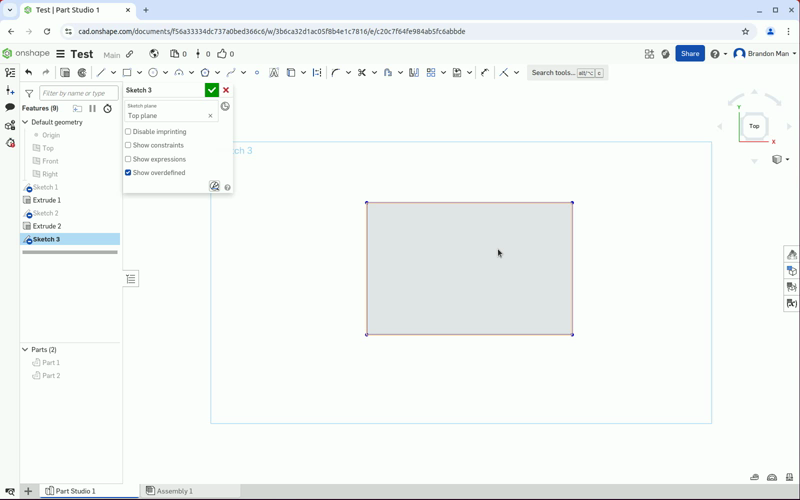
click(498, 248)
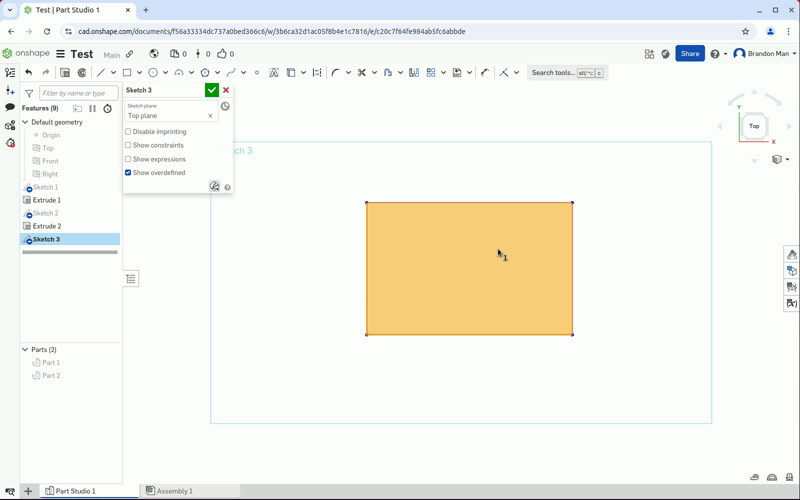
mouse_move(73, 352)
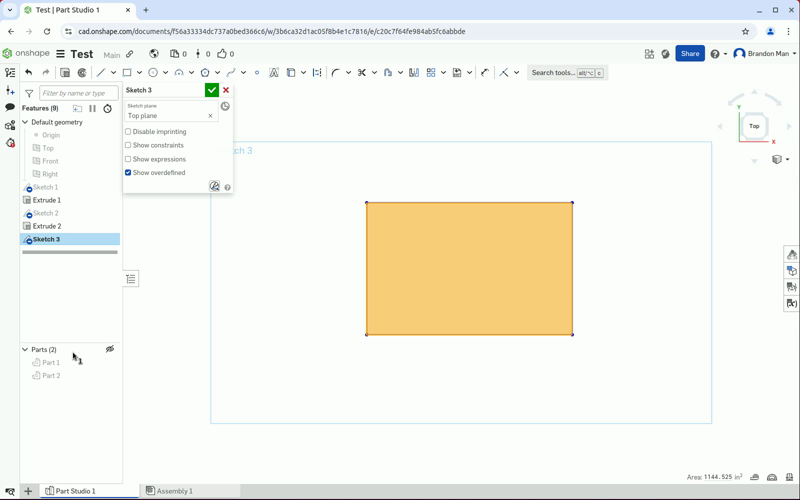
key(shift+y)
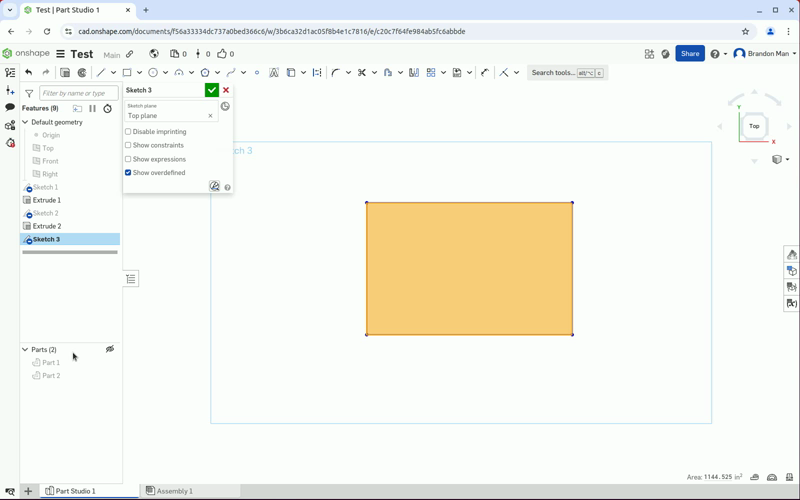
key(shift+e)
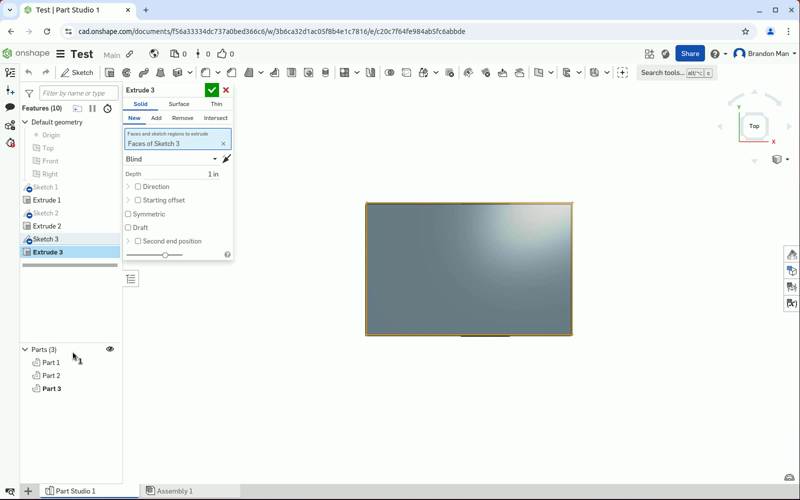
mouse_move(143, 106)
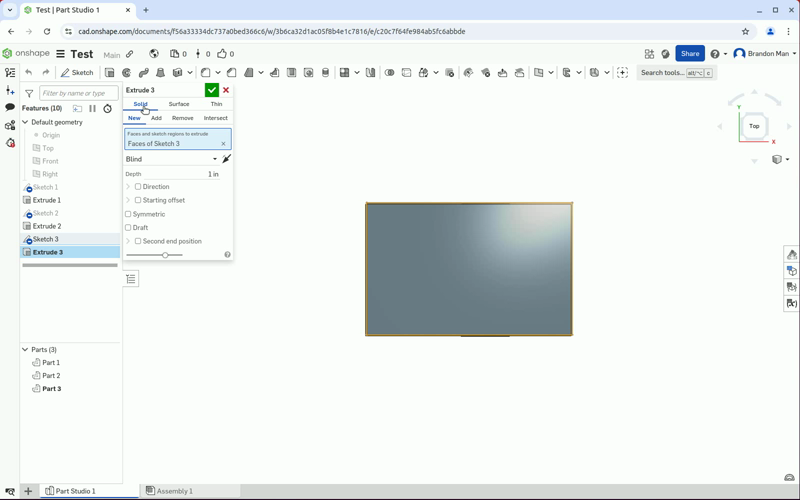
click(143, 106)
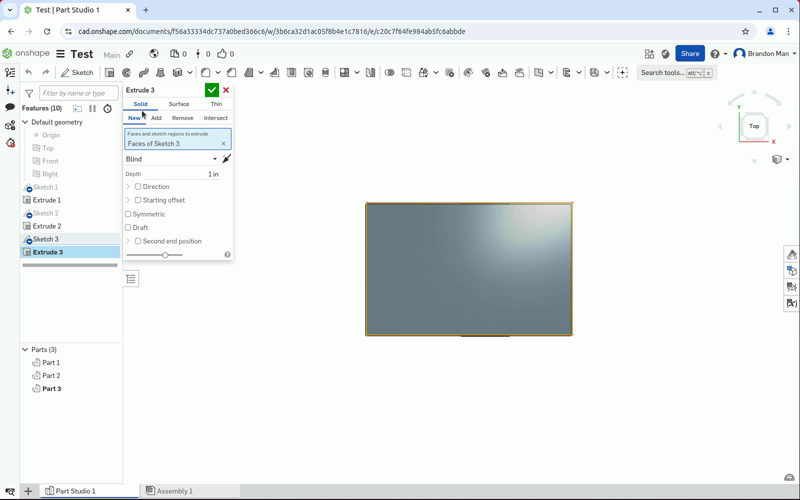
mouse_move(137, 120)
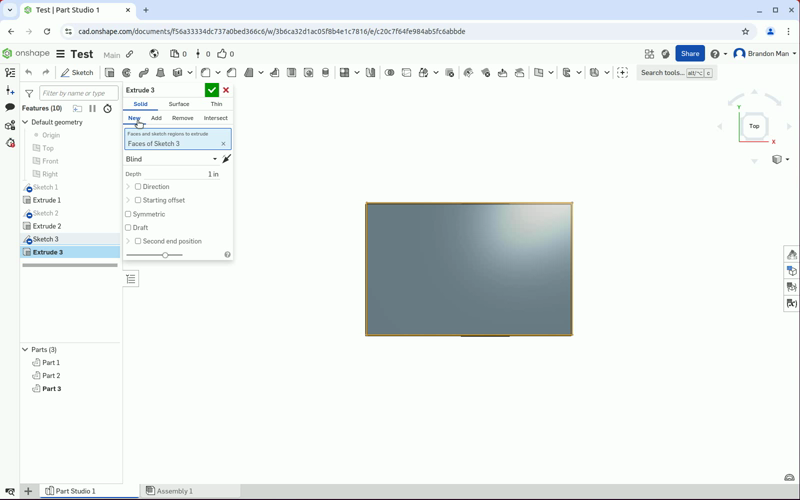
click(137, 120)
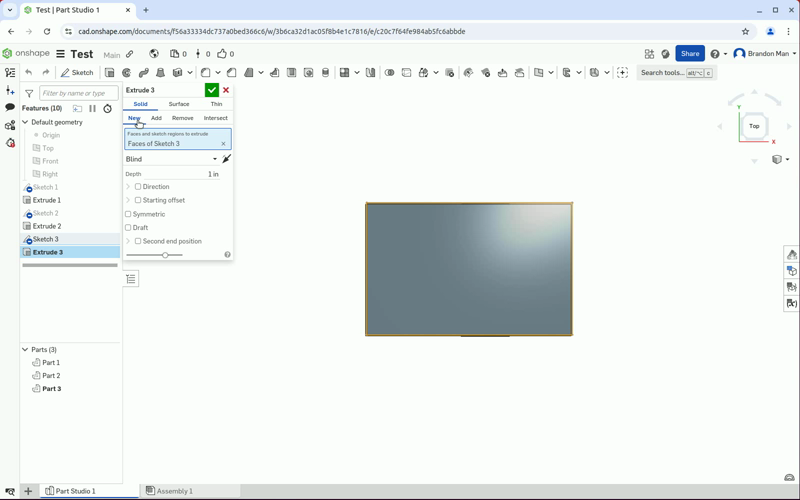
key(tab, 4)
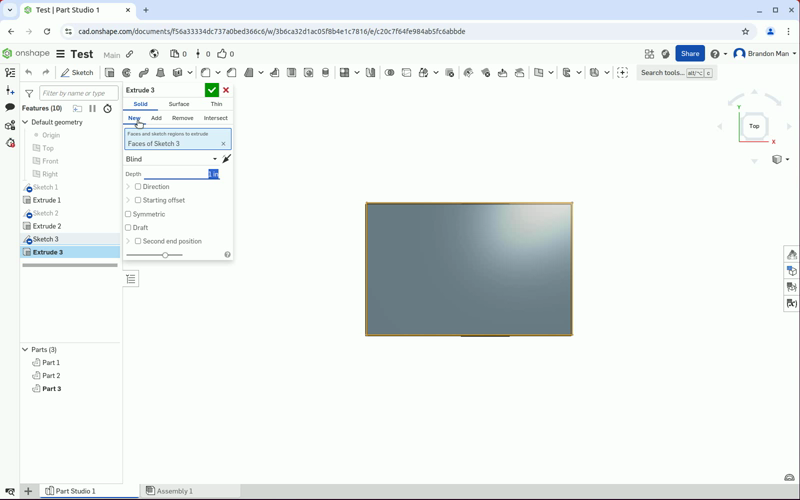
text(0.722)
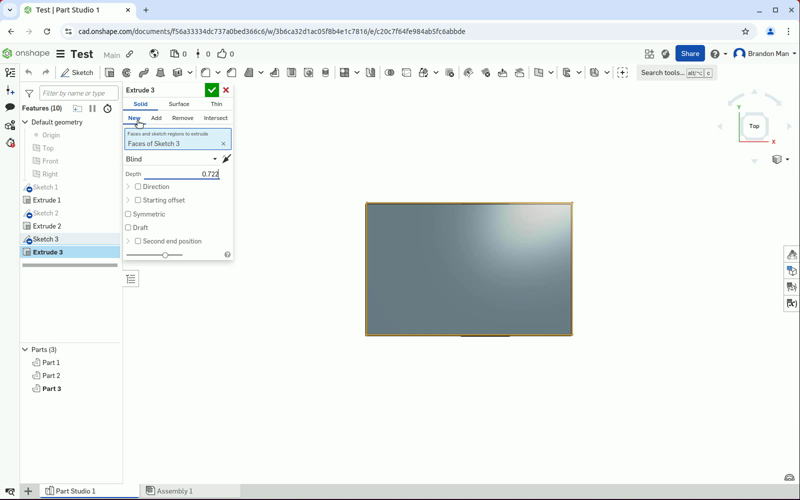
key(enter)
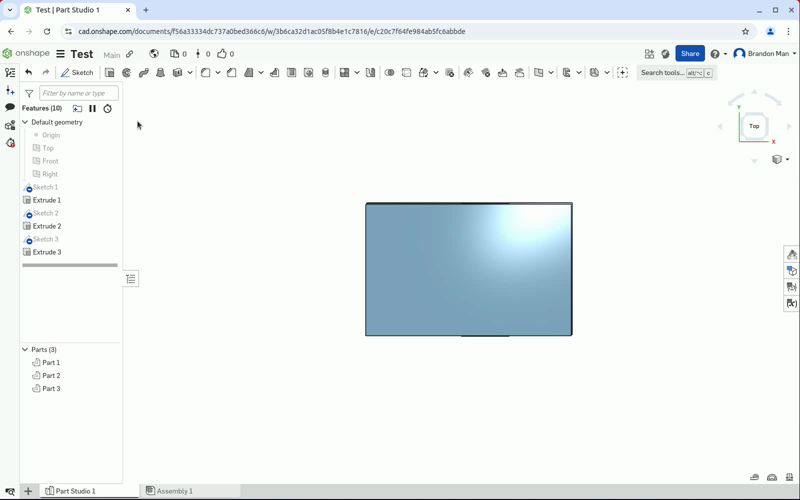
key(shift+h)
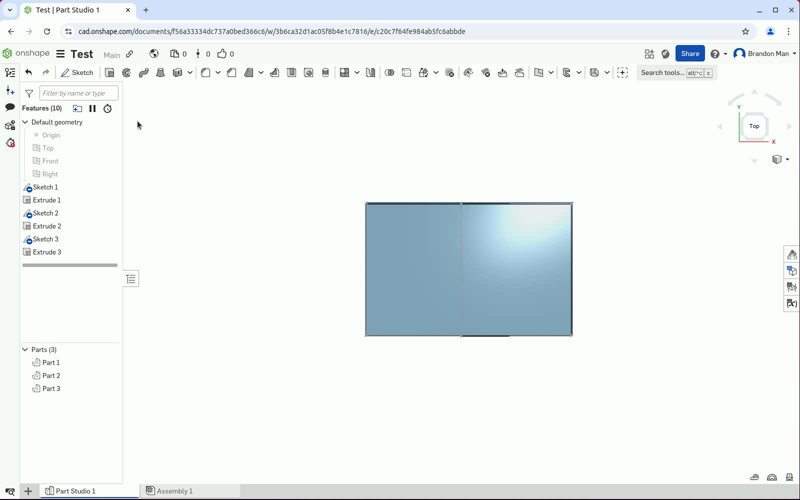
key(shift+h)
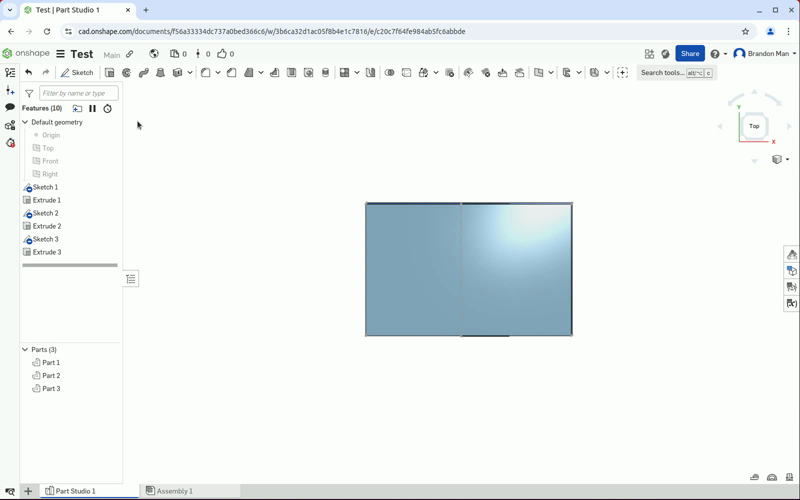
key(shift+7)
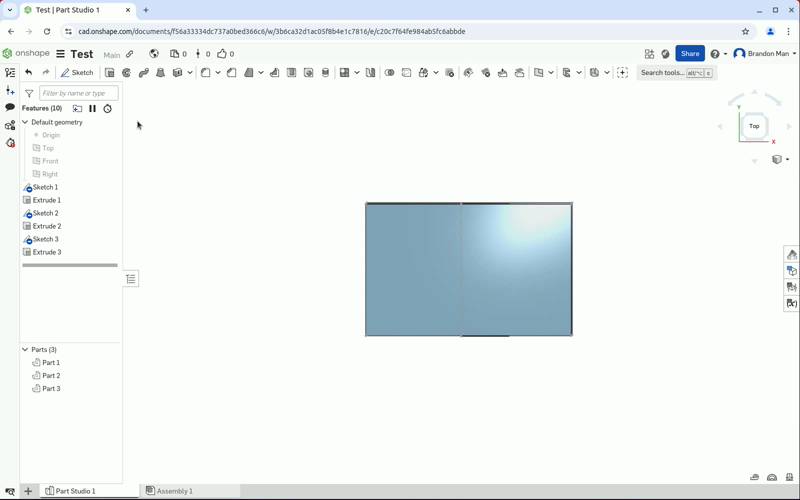
key(up, 3)
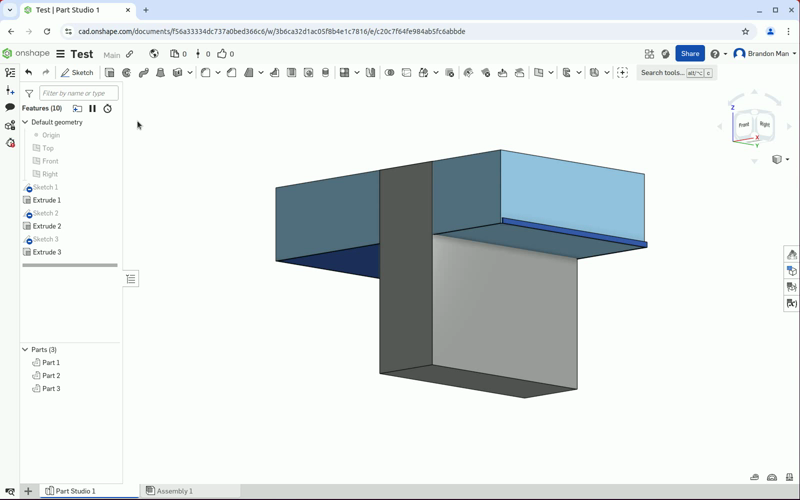
key(left, 3)
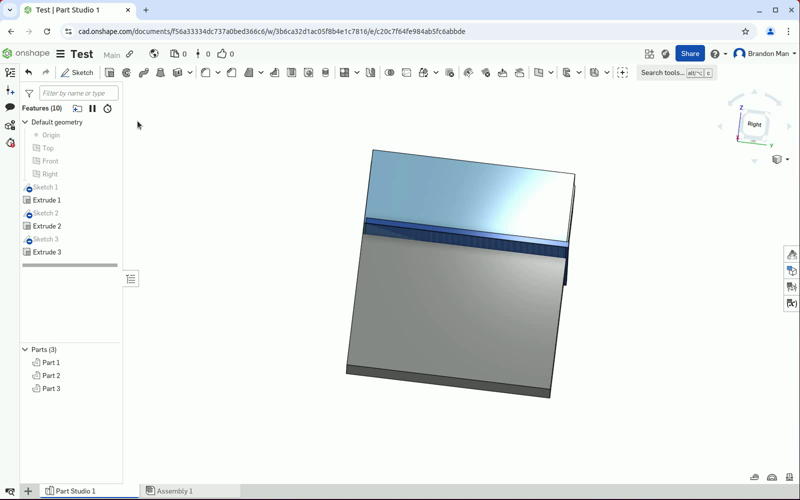
key(right, 3)
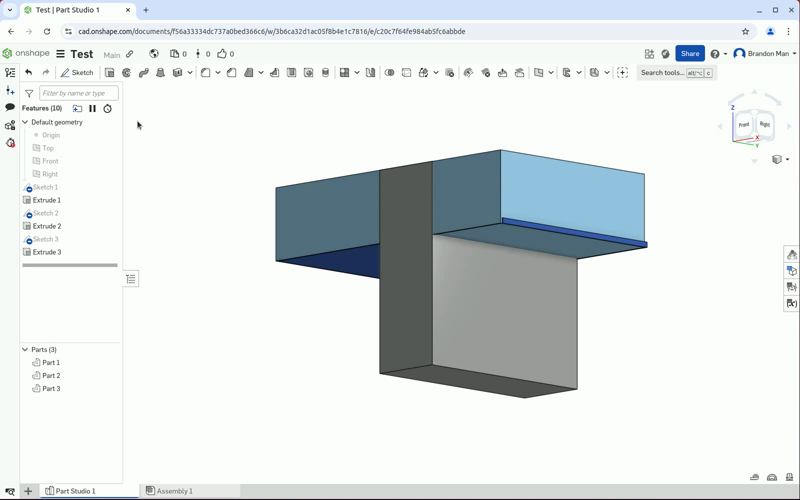
key(down, 3)
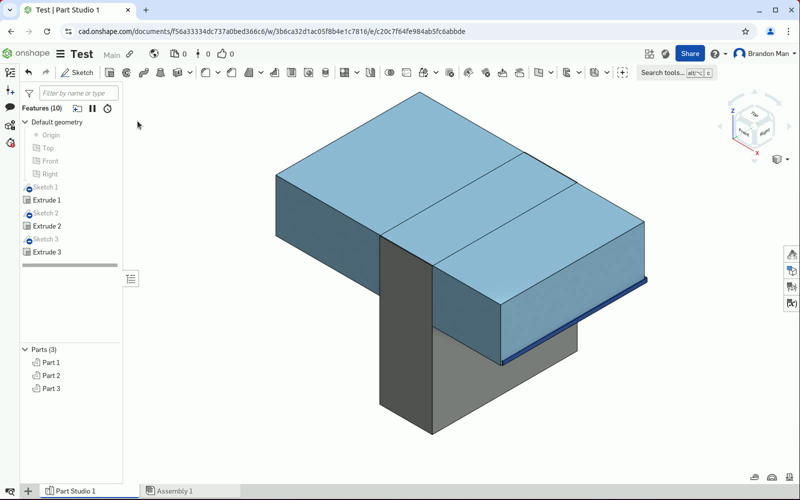
mouse_move(73, 189)
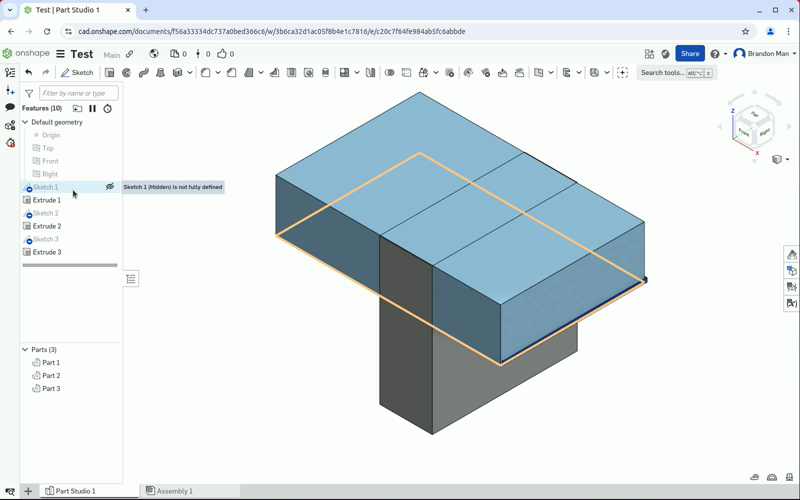
click(73, 189)